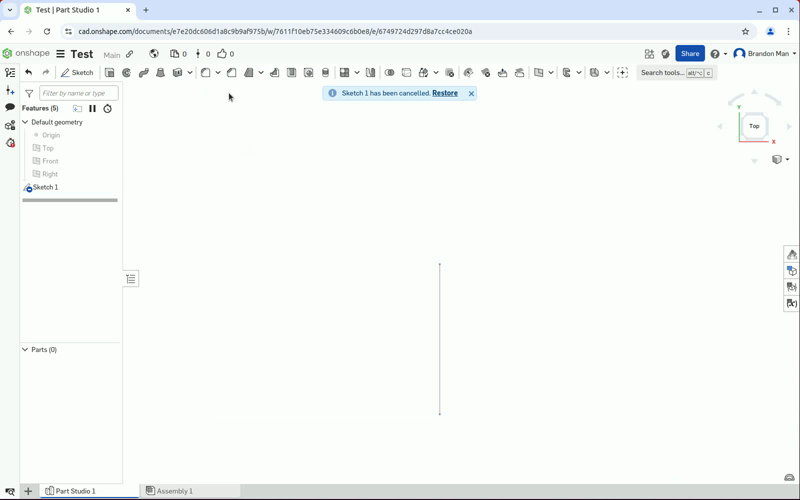
key(shift+h)
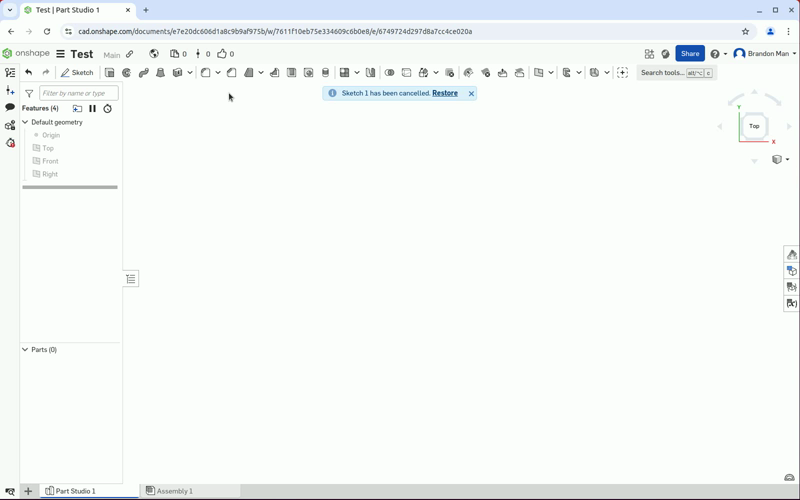
key(shift+s)
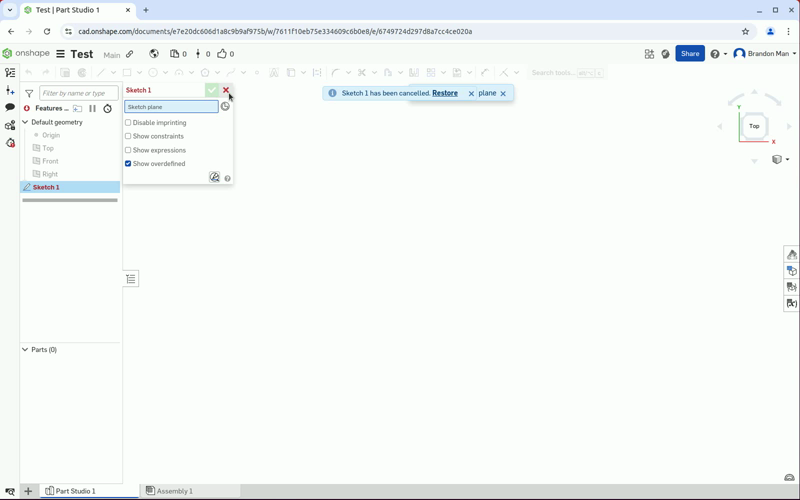
mouse_move(73, 150)
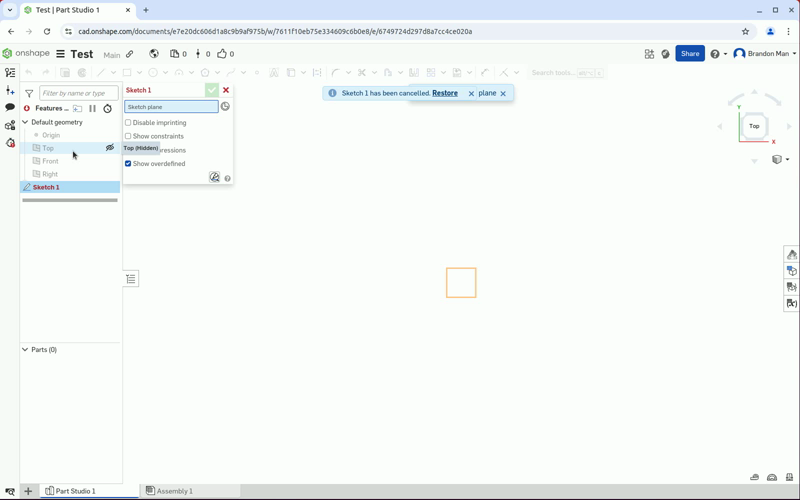
click(73, 150)
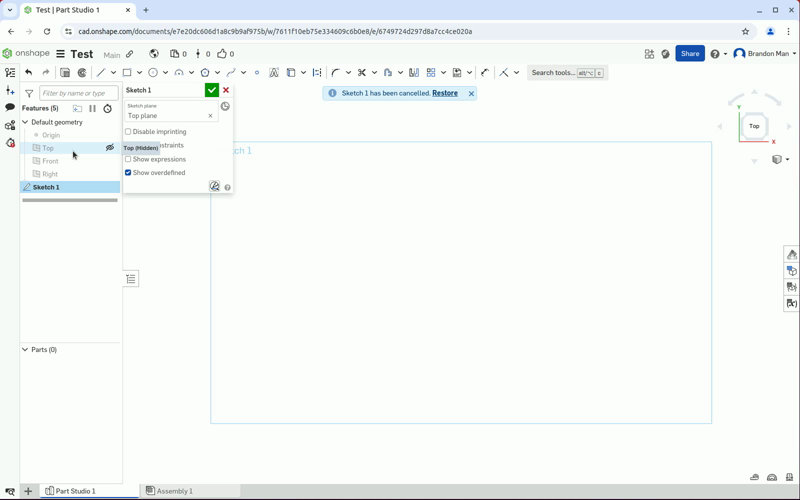
mouse_move(73, 352)
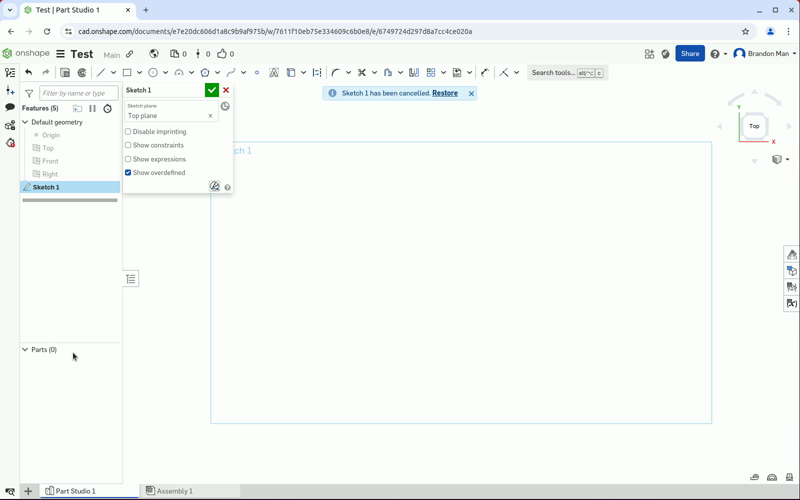
key(y)
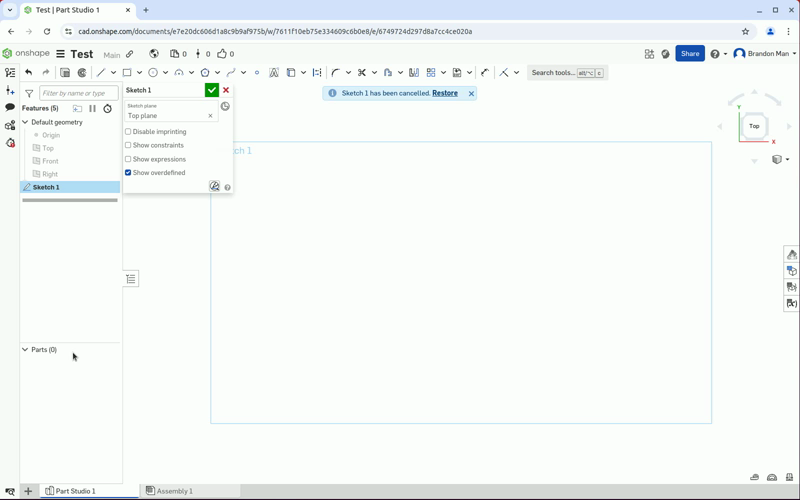
key(l)
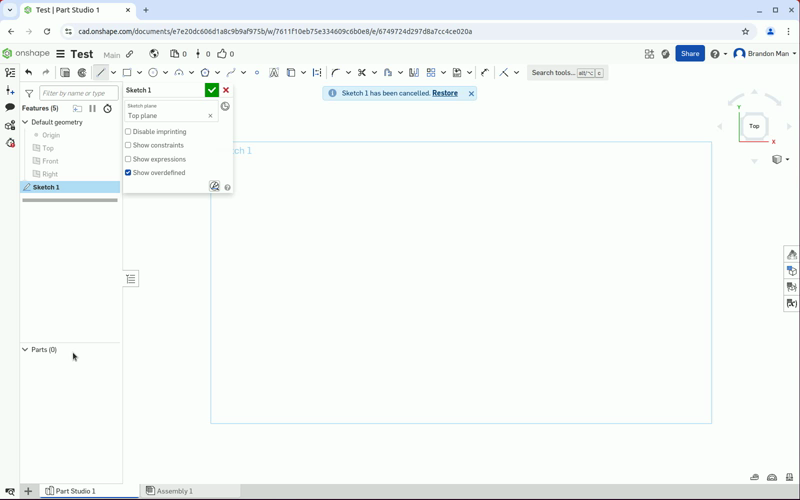
key_down(shift)
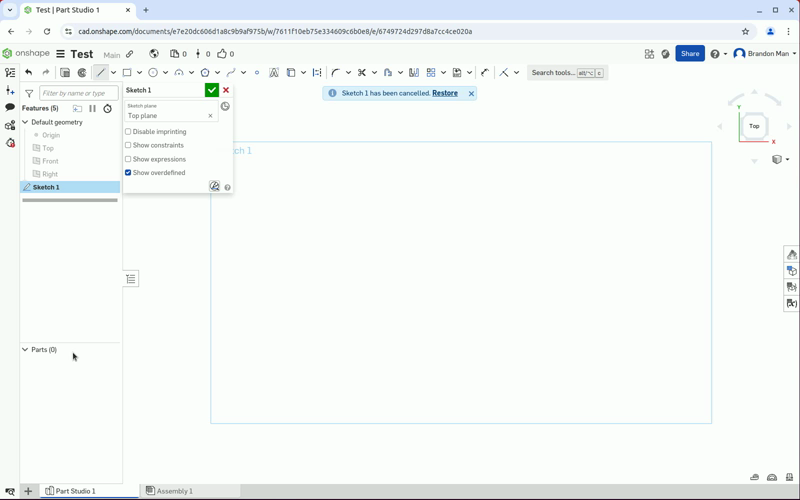
mouse_move(478, 300)
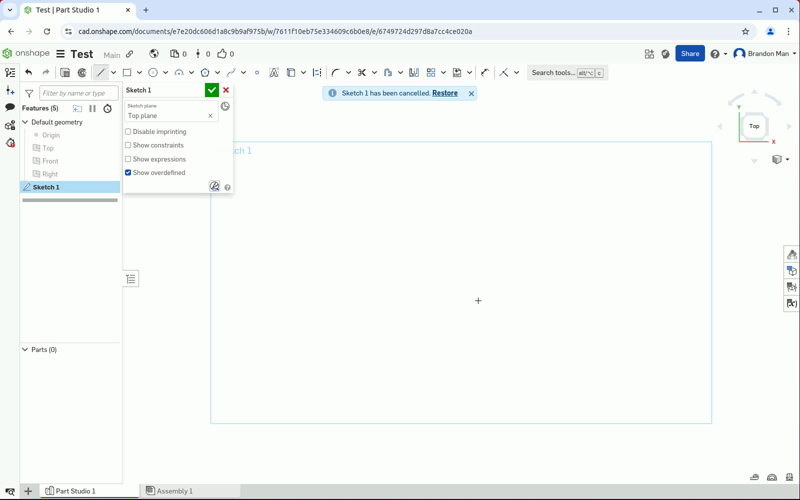
click(478, 300)
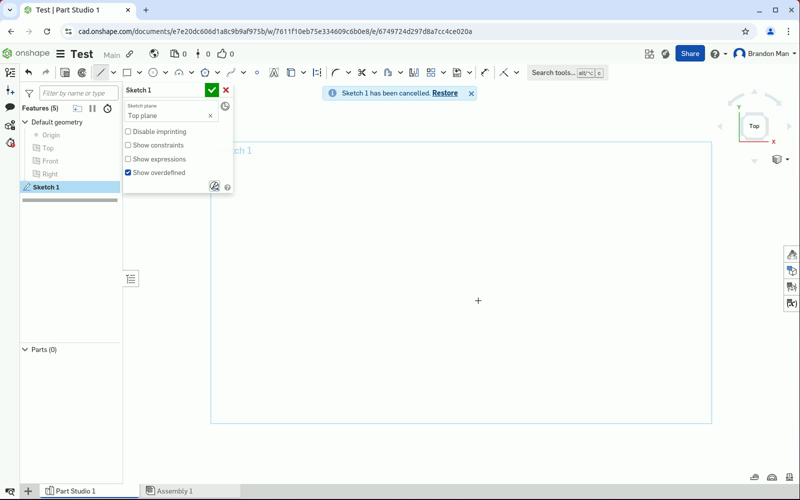
key_up(shift)
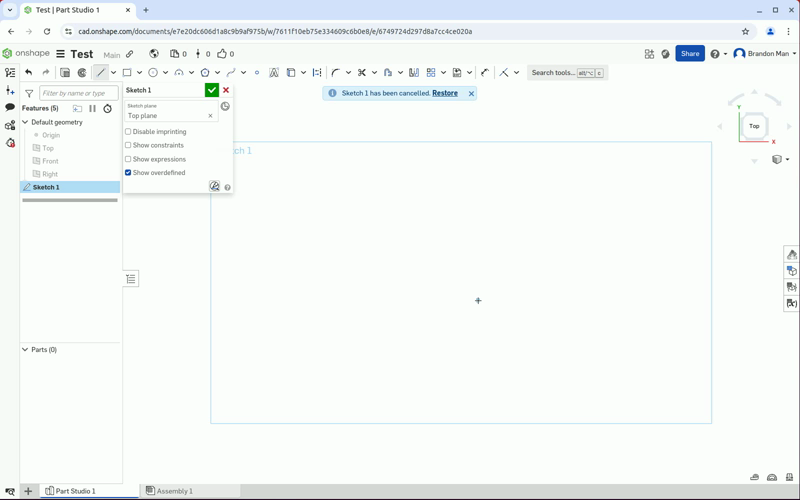
key_down(shift)
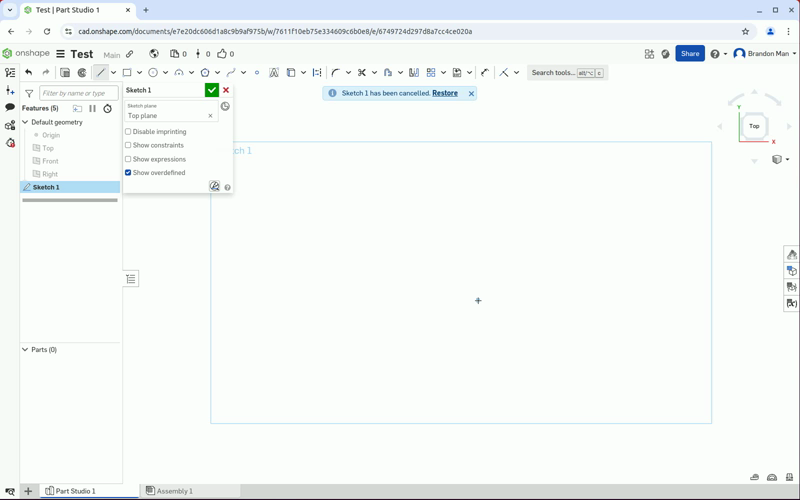
mouse_move(560, 296)
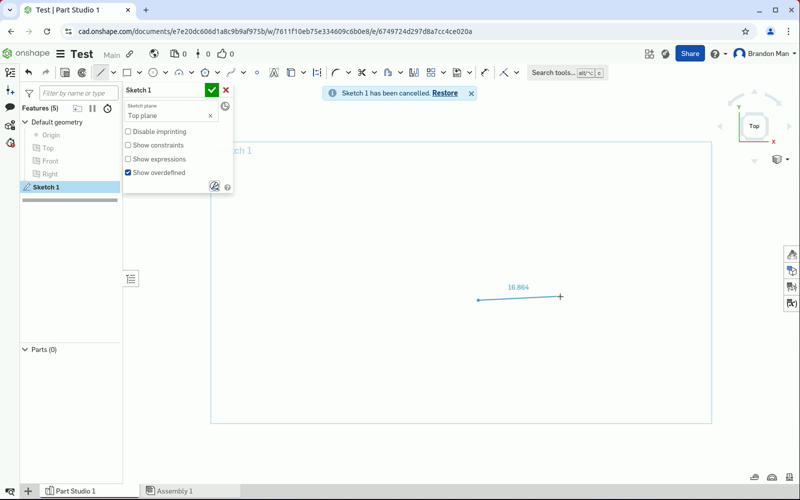
click(560, 296)
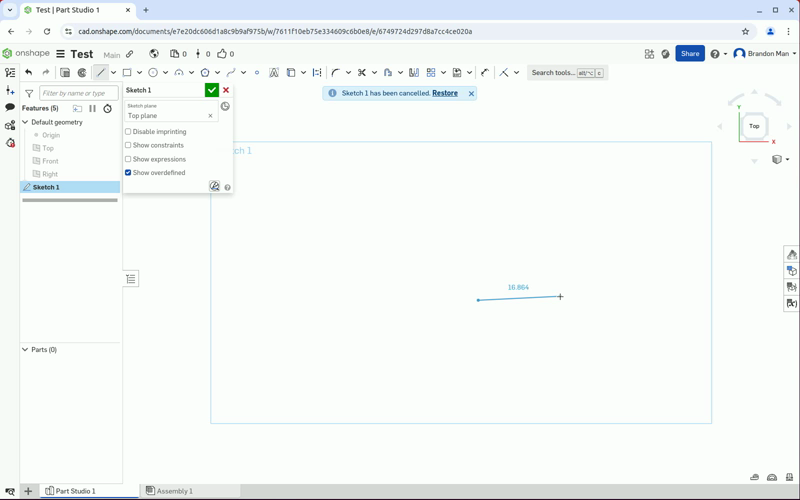
key_up(shift)
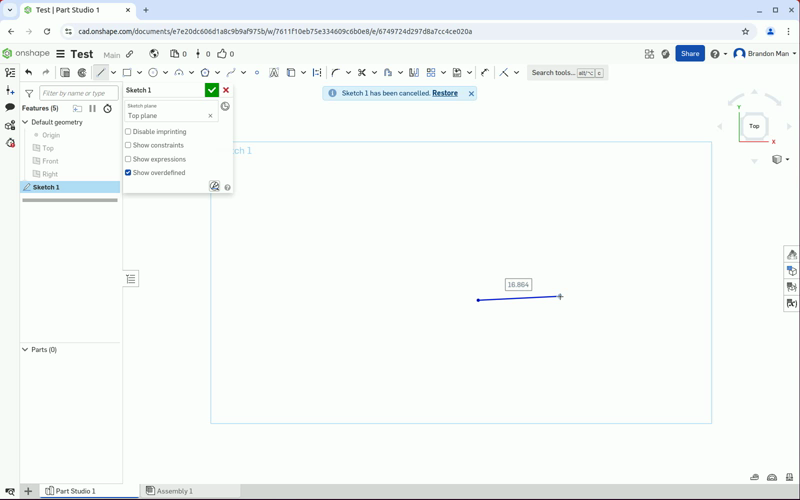
key(esc)
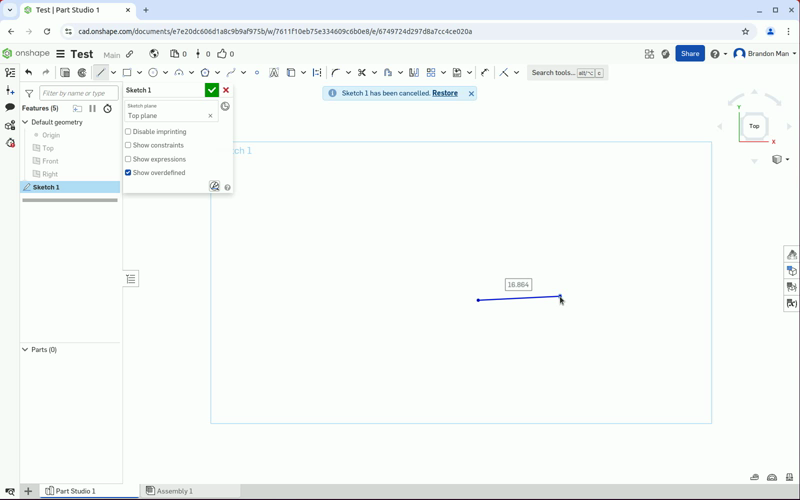
key(a)
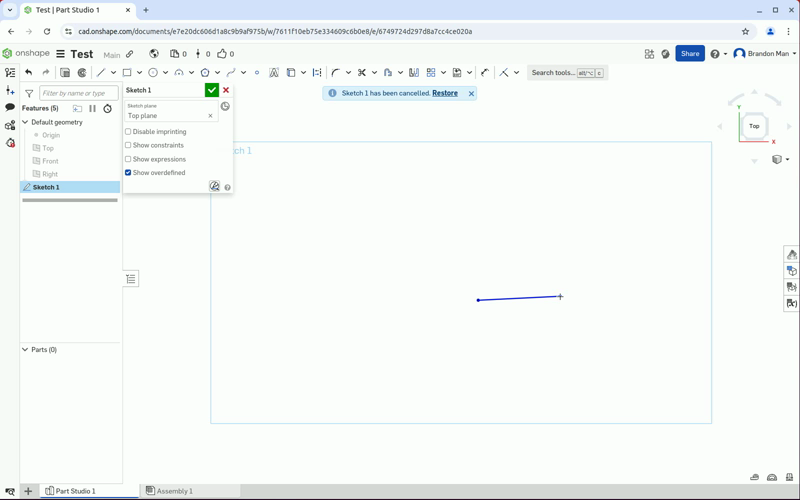
mouse_move(560, 296)
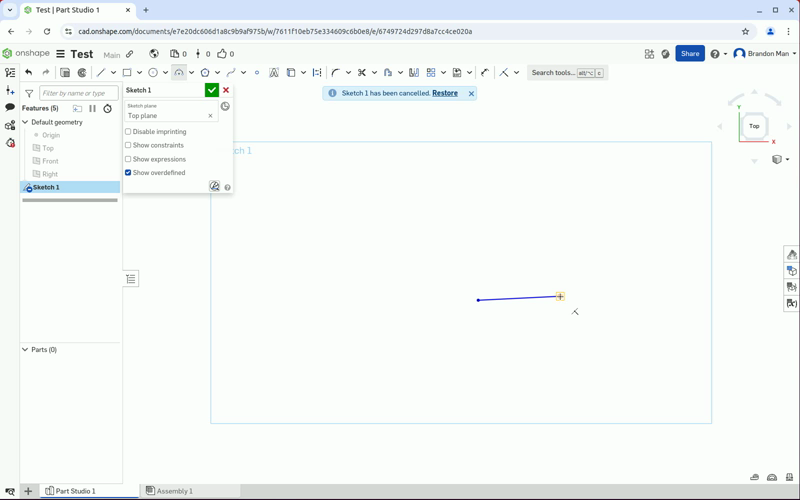
click(560, 296)
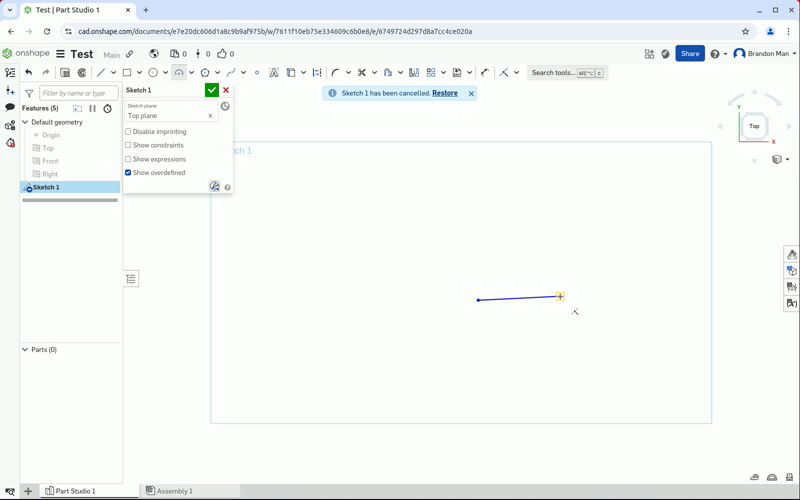
key_down(shift)
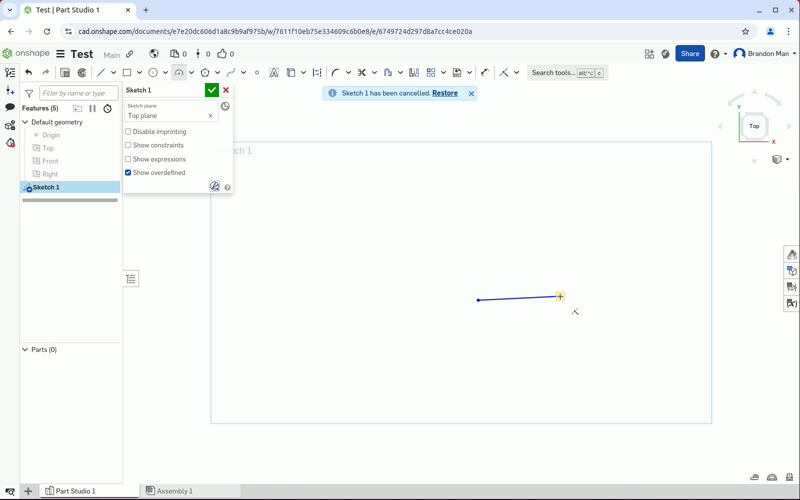
mouse_move(560, 268)
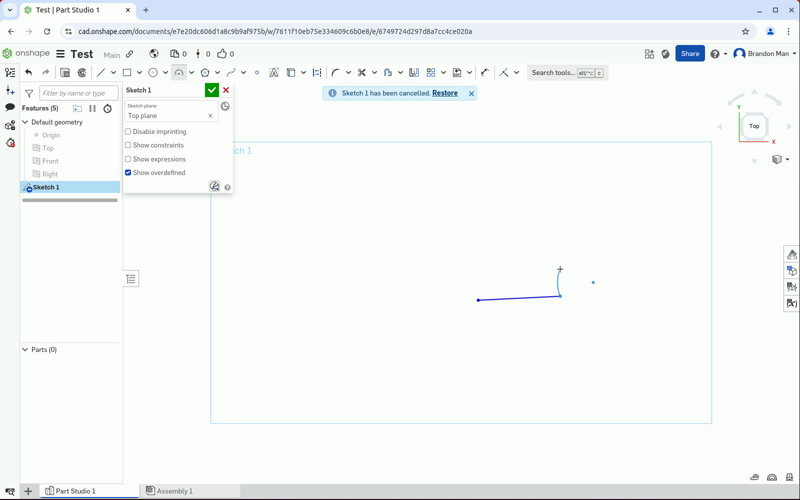
click(560, 268)
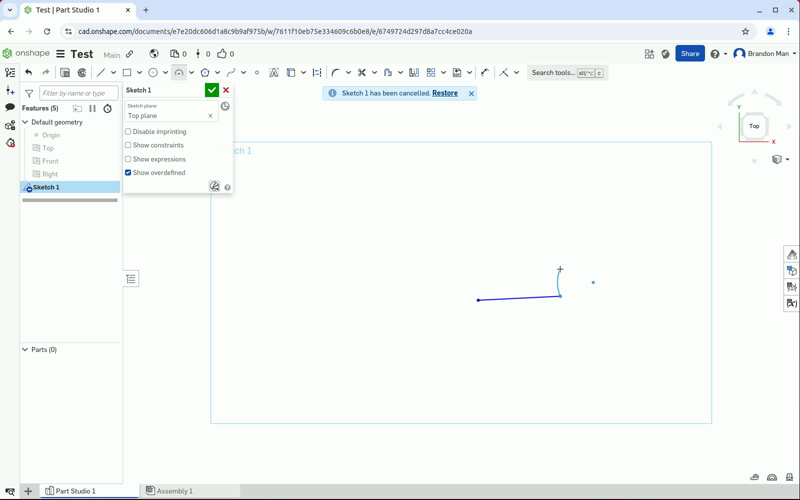
mouse_move(573, 282)
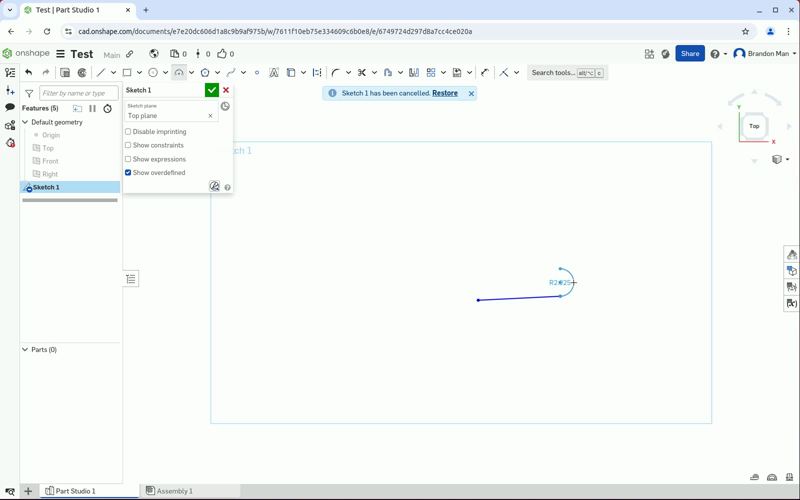
click(573, 282)
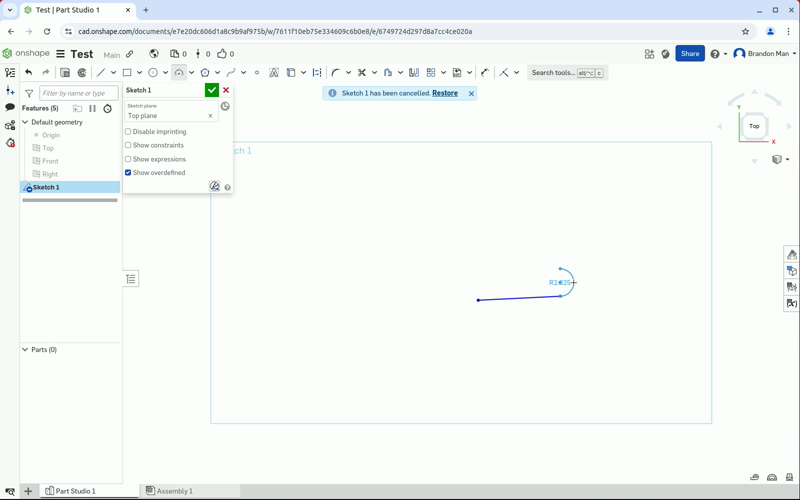
key_up(shift)
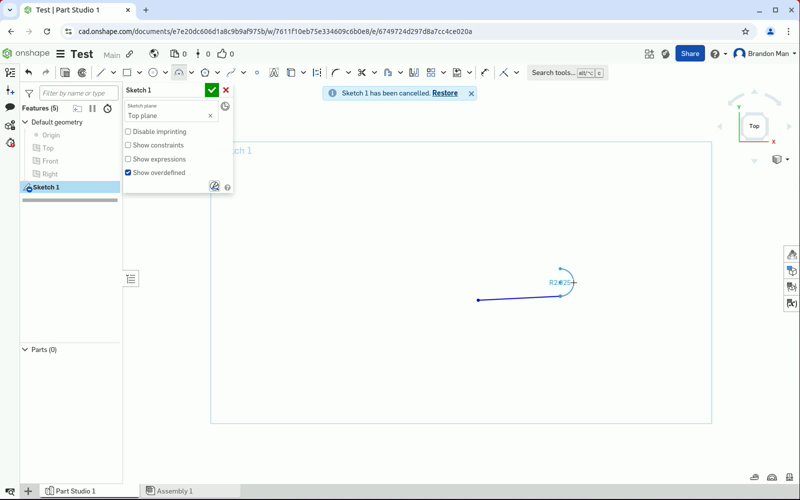
key(esc)
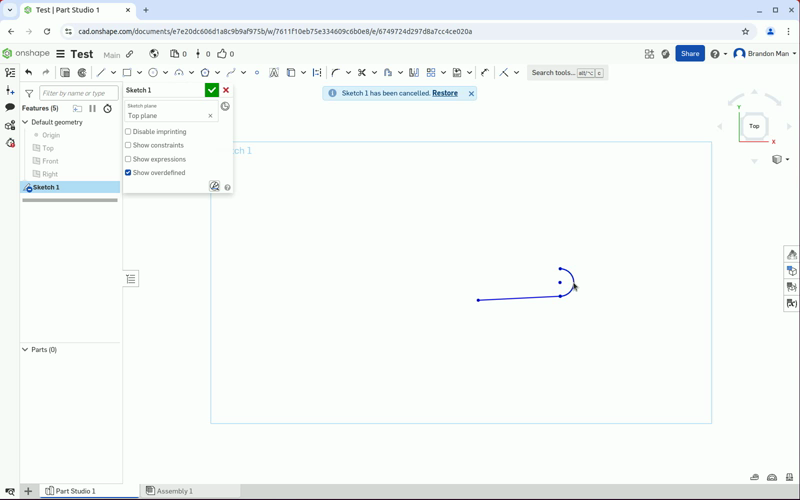
key(l)
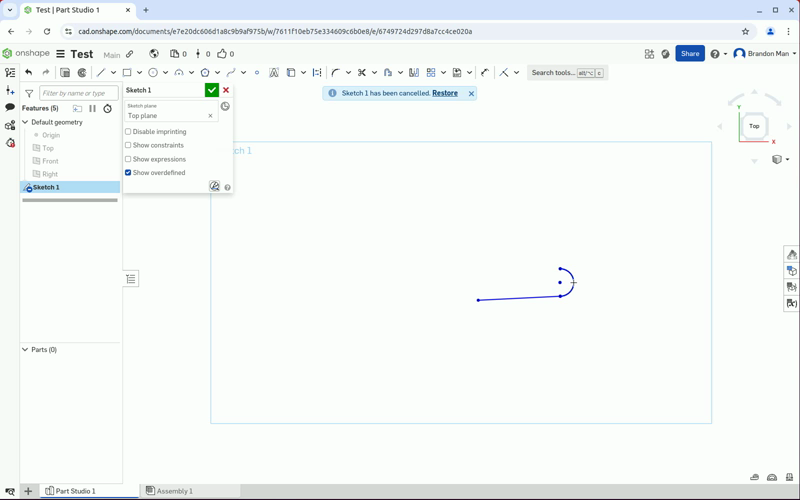
mouse_move(560, 268)
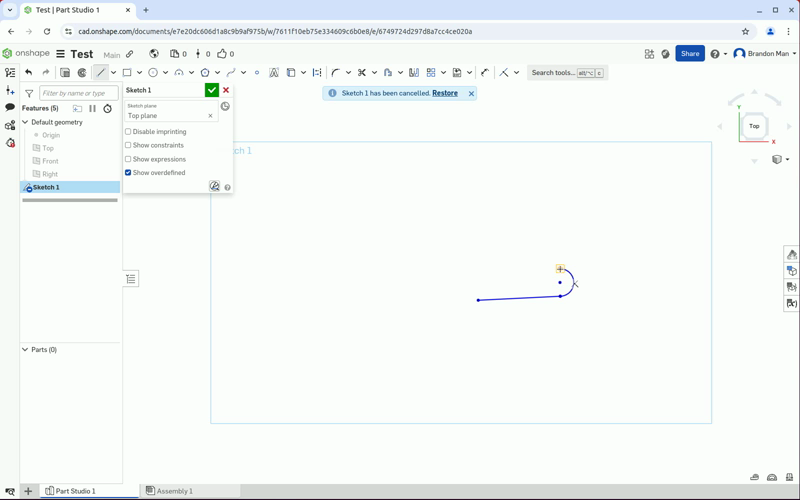
click(560, 268)
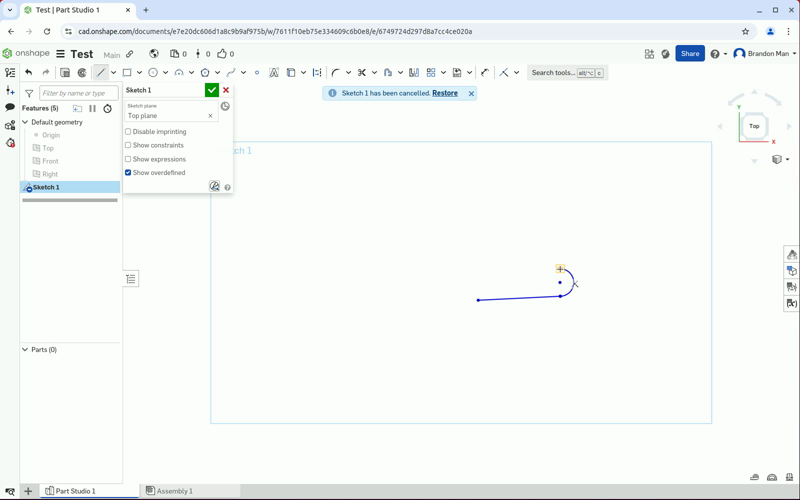
key_down(shift)
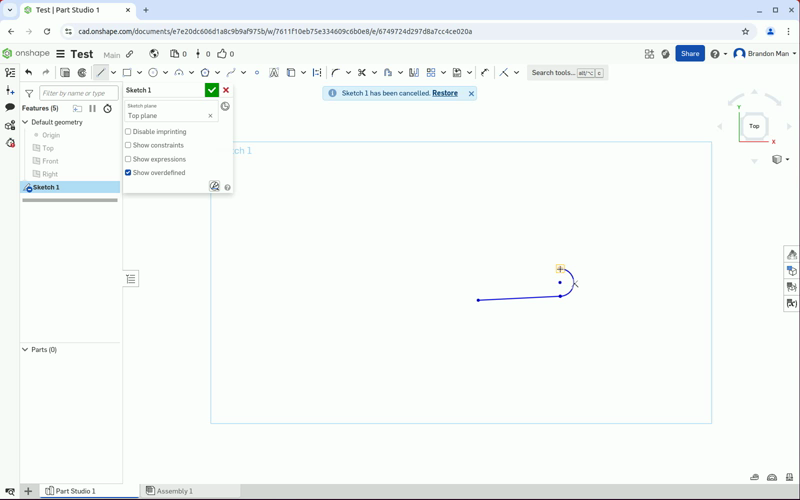
mouse_move(478, 265)
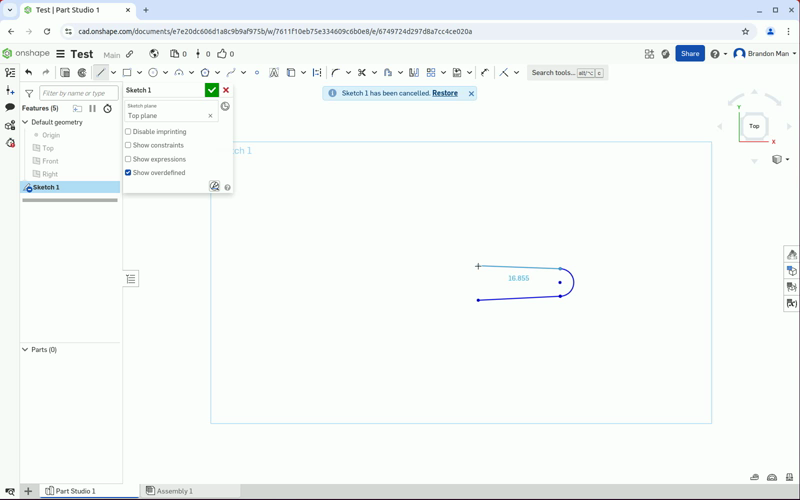
click(478, 265)
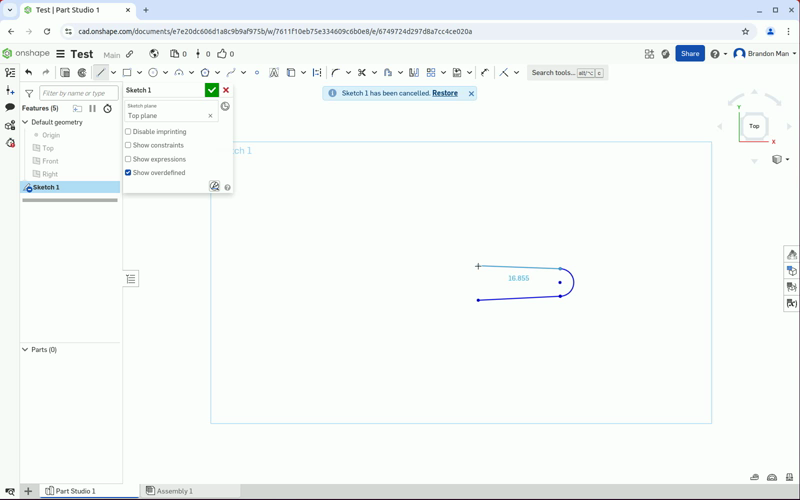
key_up(shift)
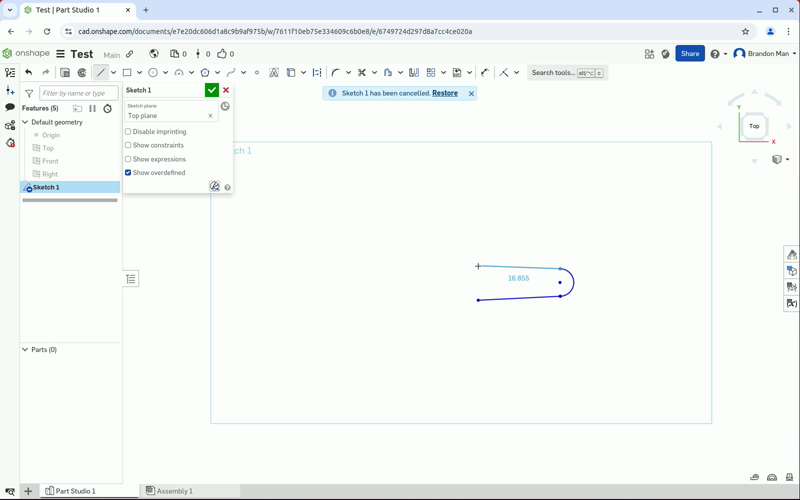
key(esc)
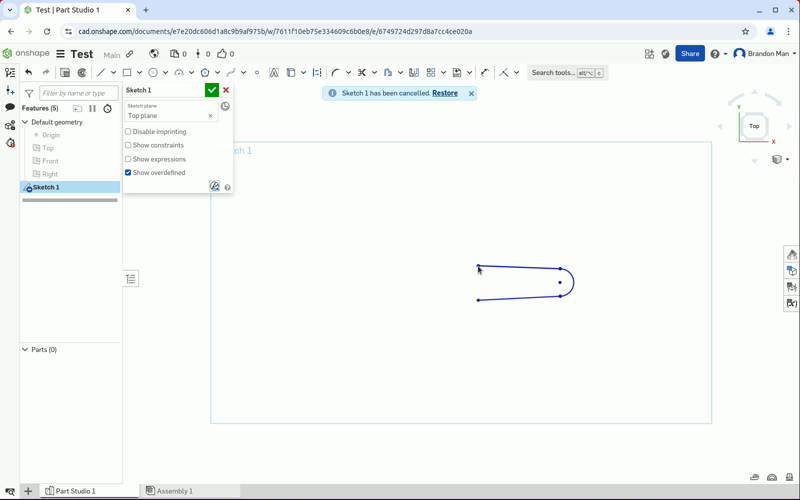
key(a)
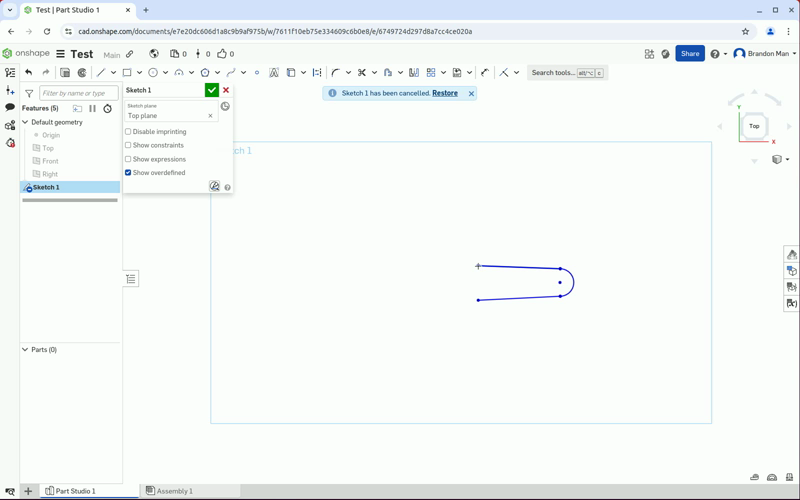
mouse_move(478, 265)
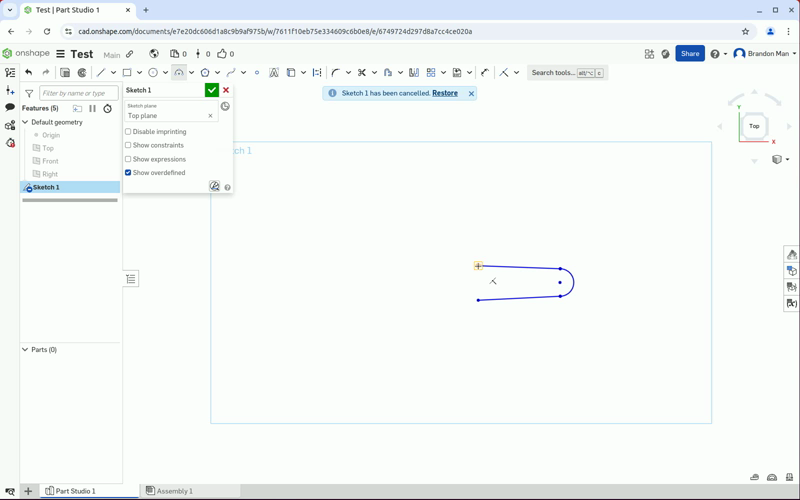
click(478, 265)
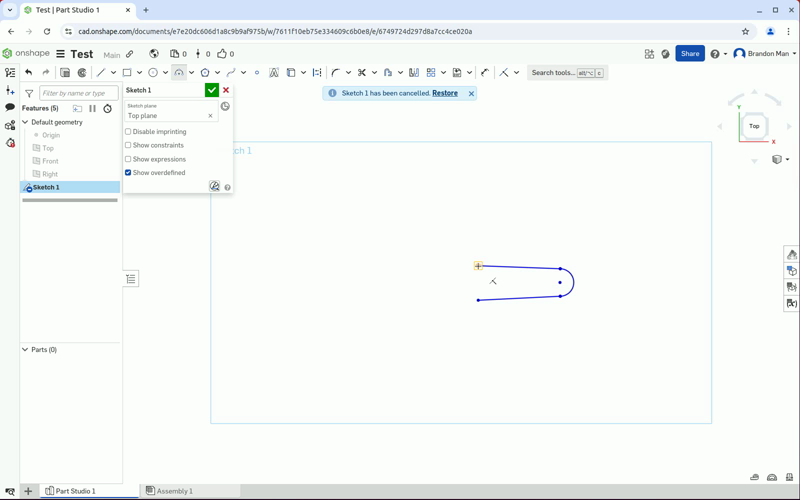
mouse_move(478, 300)
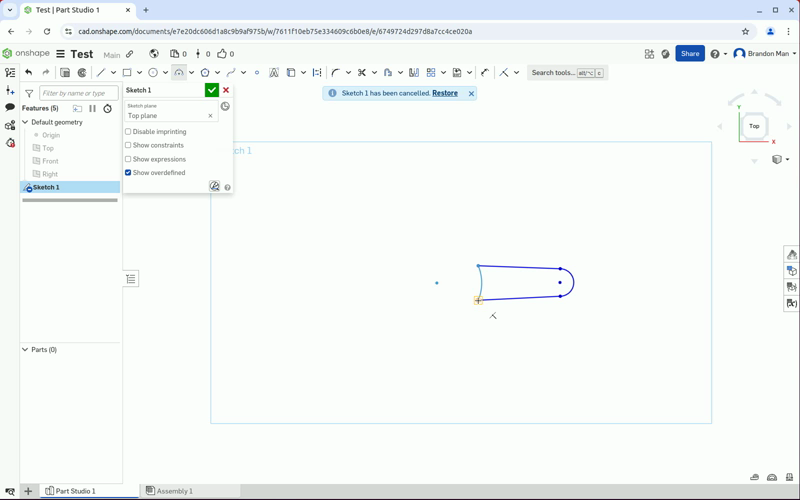
click(478, 300)
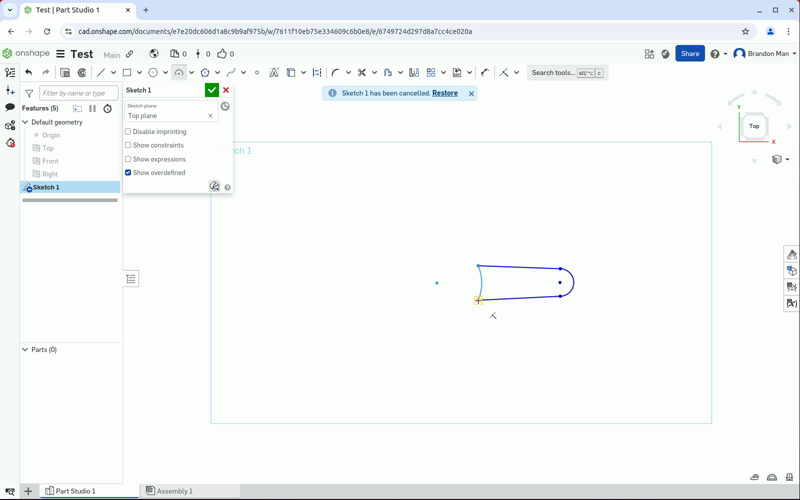
key_down(shift)
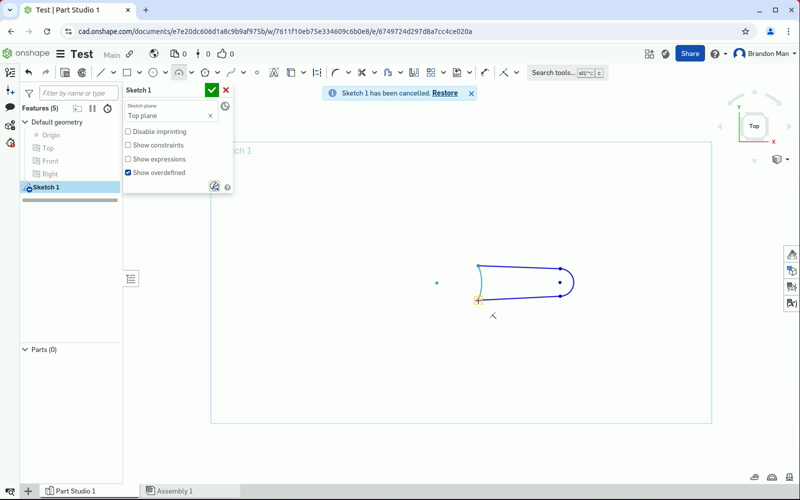
mouse_move(436, 282)
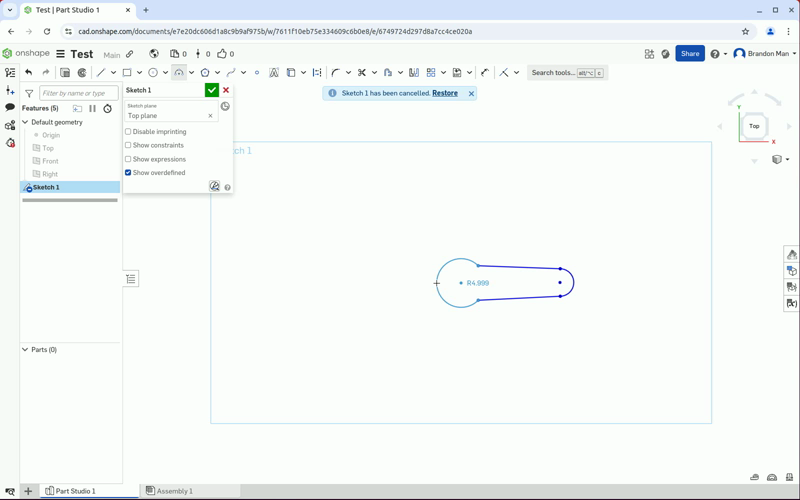
click(436, 282)
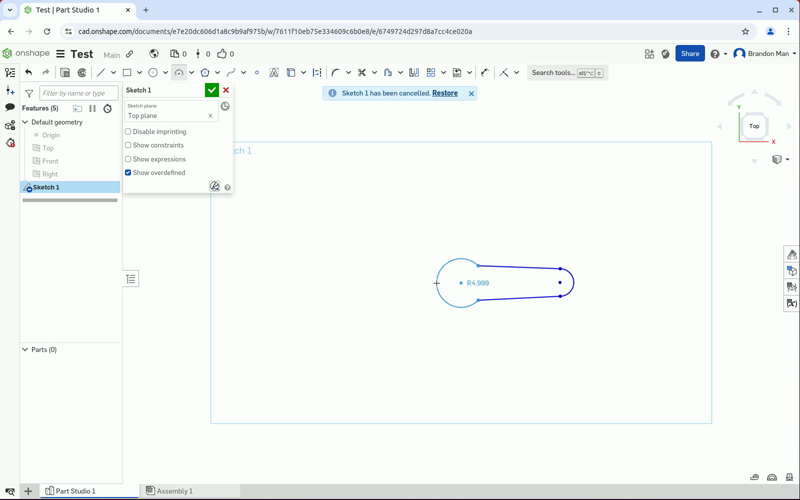
key_up(shift)
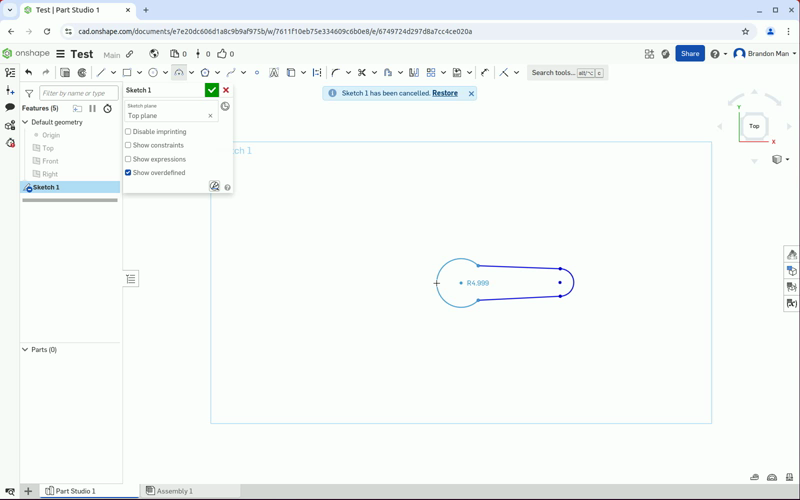
key(esc)
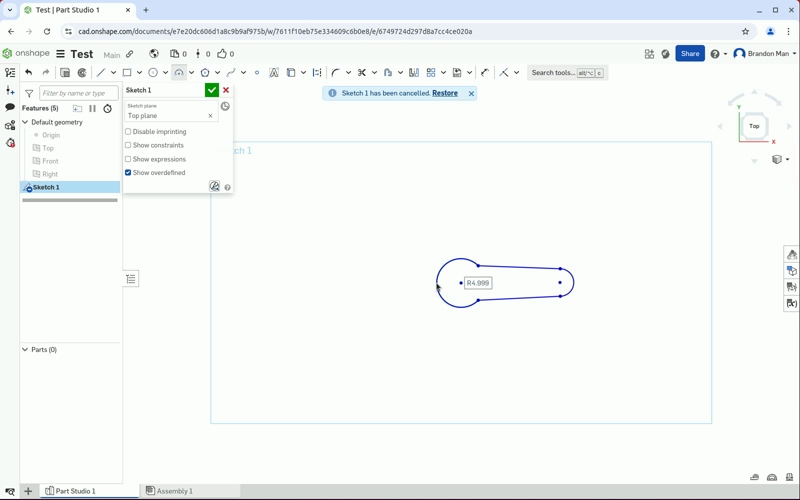
key(c)
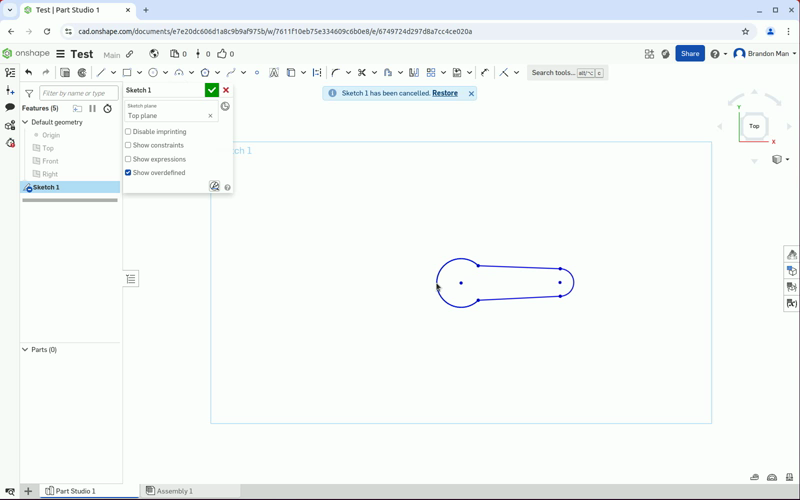
key_down(shift)
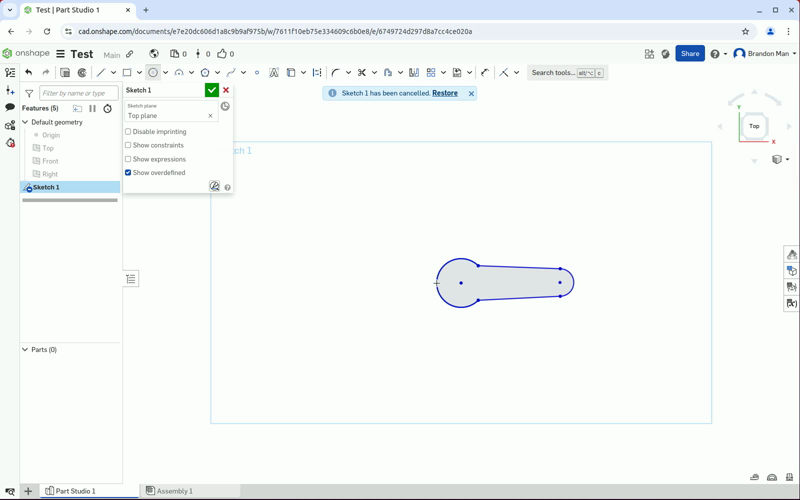
mouse_move(461, 282)
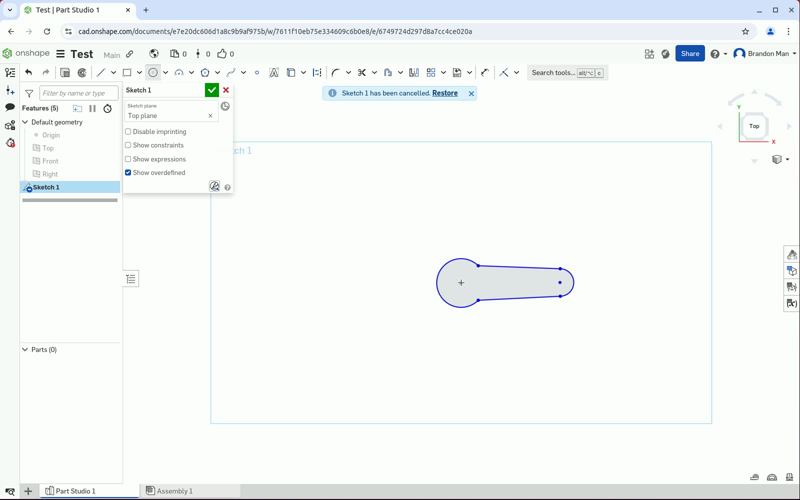
scroll(6)
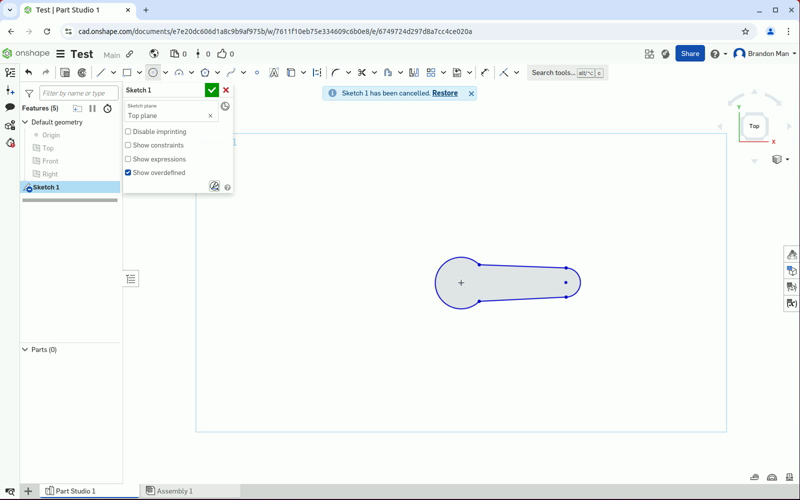
scroll(6)
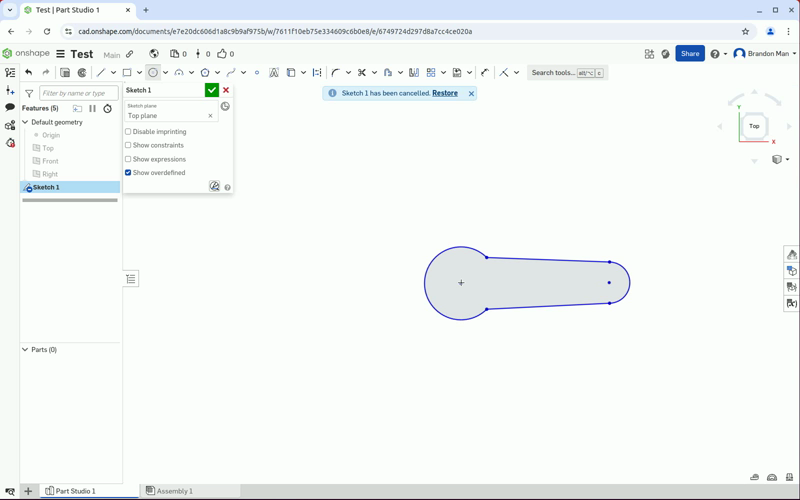
scroll(6)
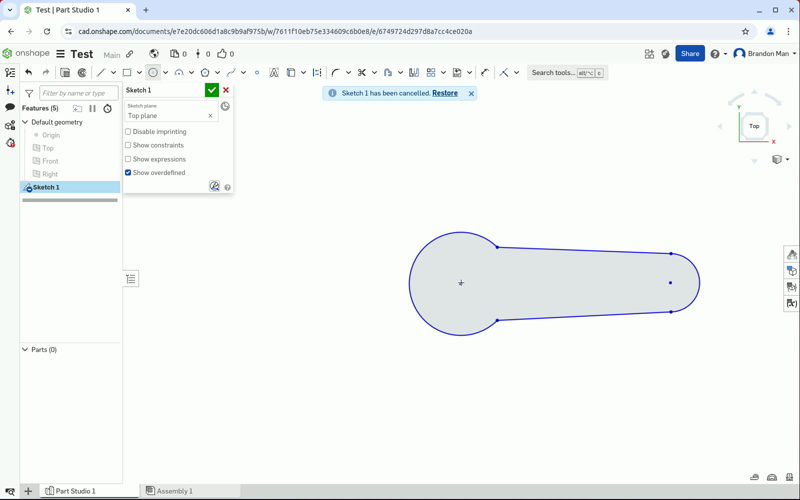
scroll(6)
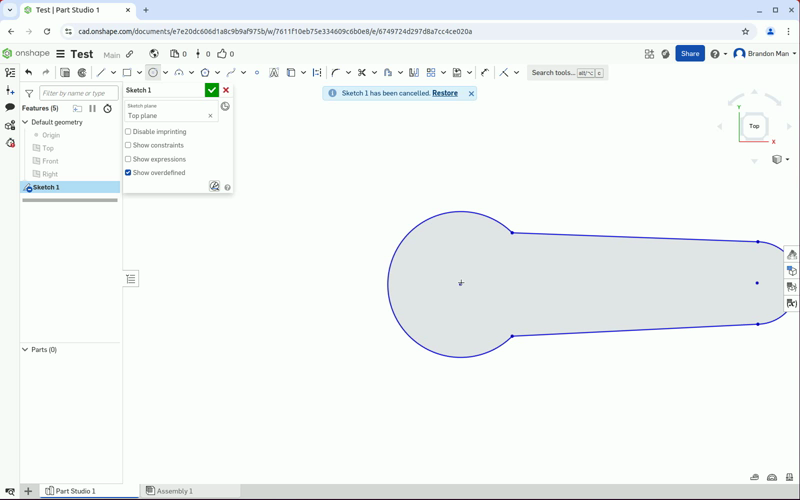
scroll(6)
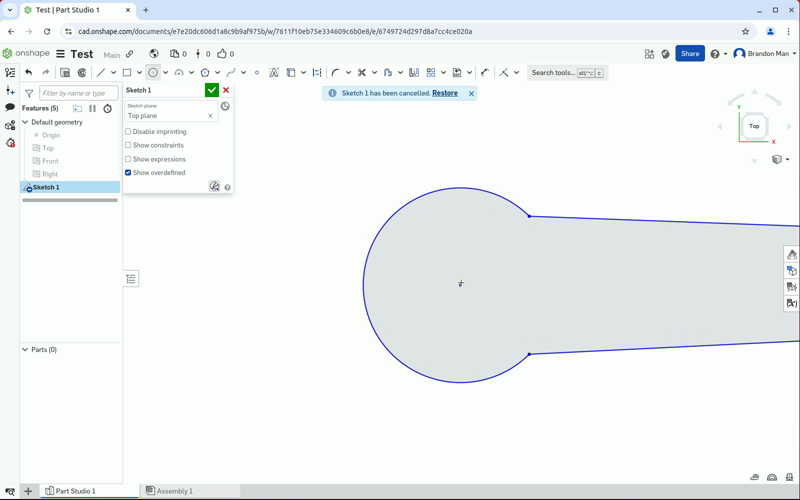
scroll(6)
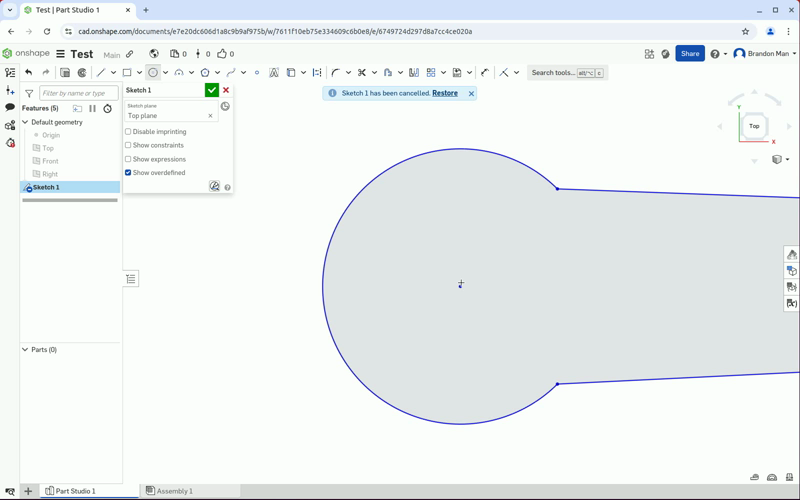
scroll(6)
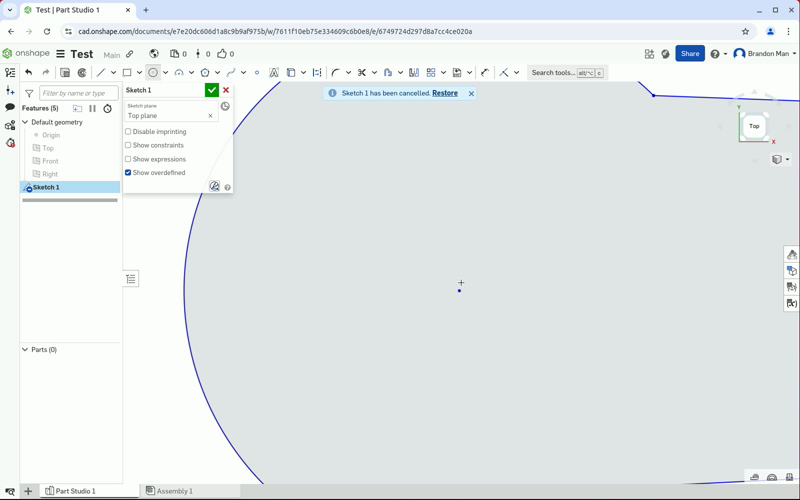
click(461, 282)
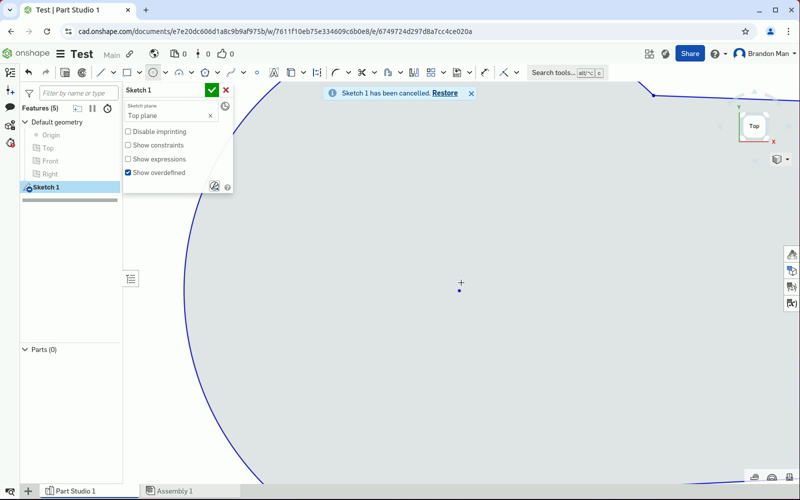
scroll(-6)
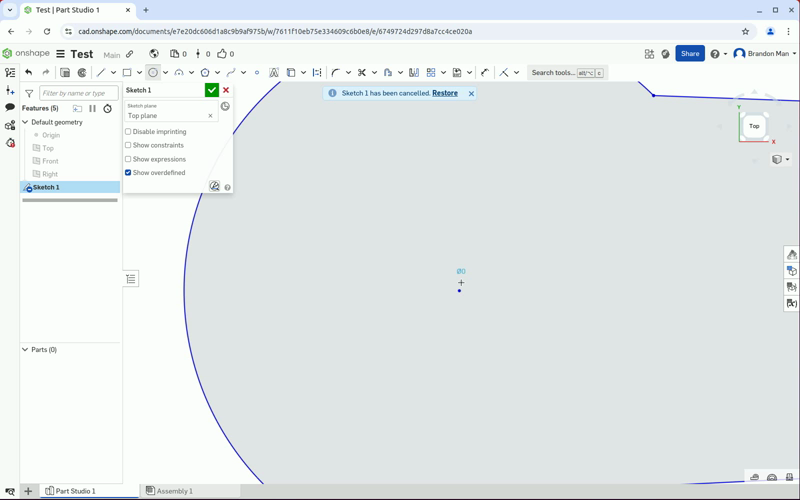
scroll(-6)
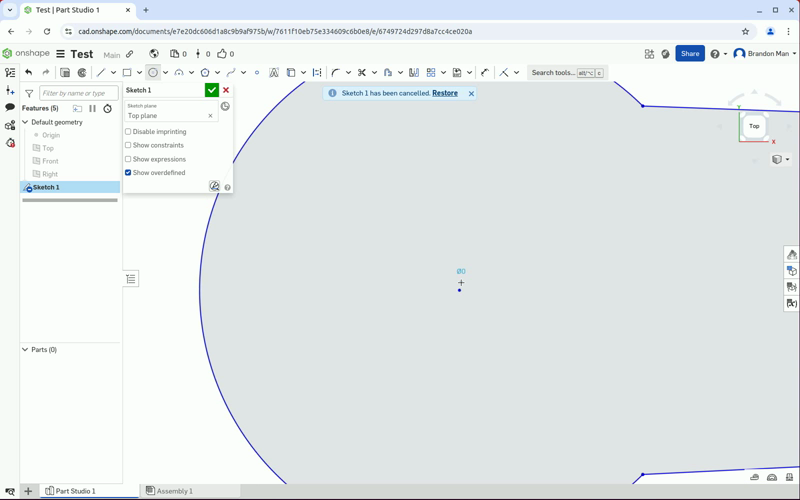
scroll(-6)
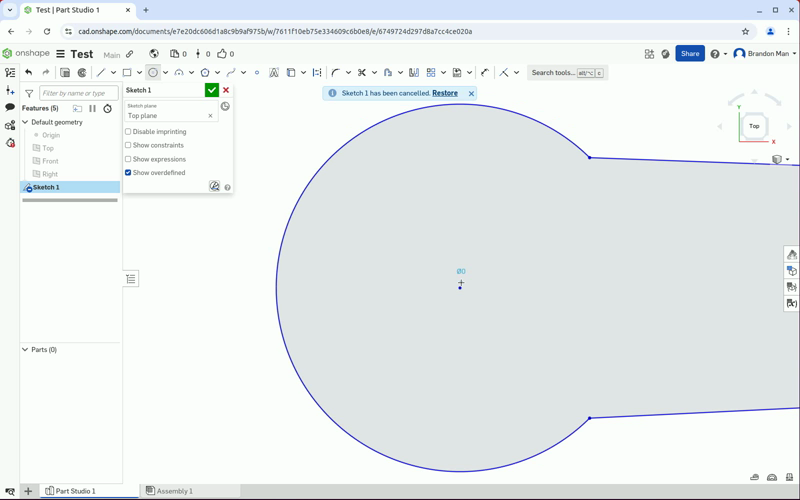
scroll(-6)
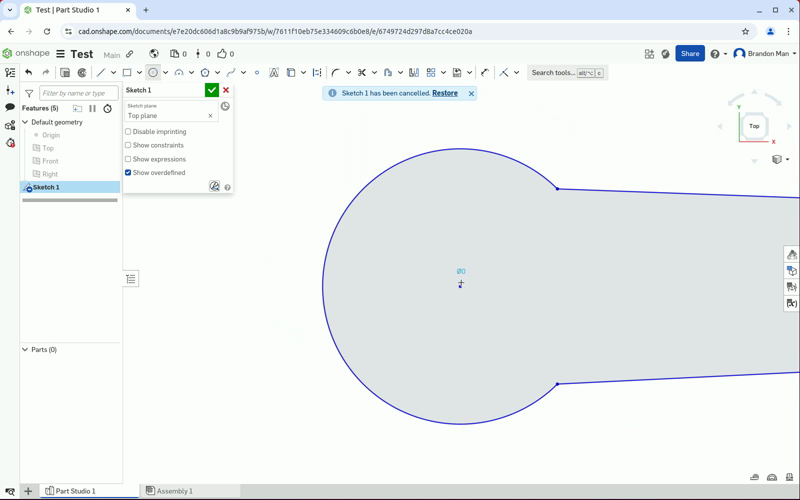
scroll(-6)
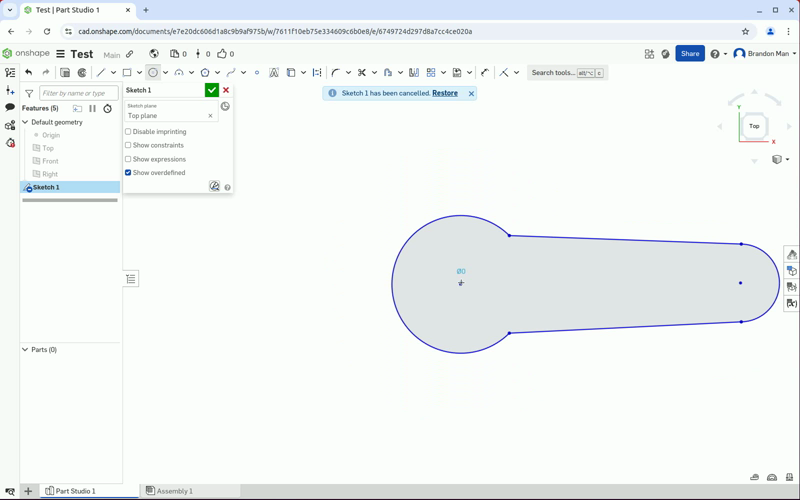
scroll(-6)
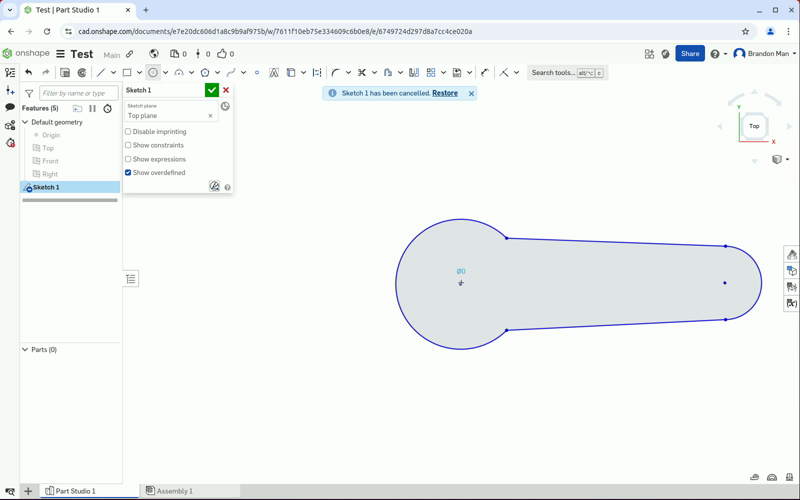
scroll(-6)
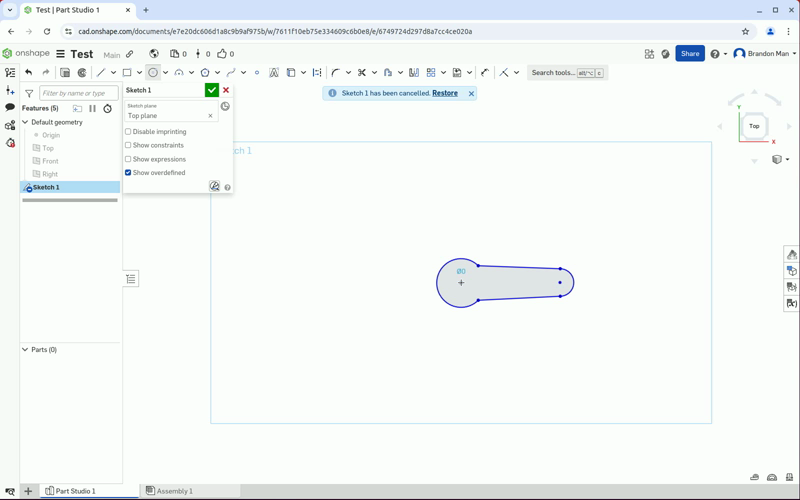
key_up(shift)
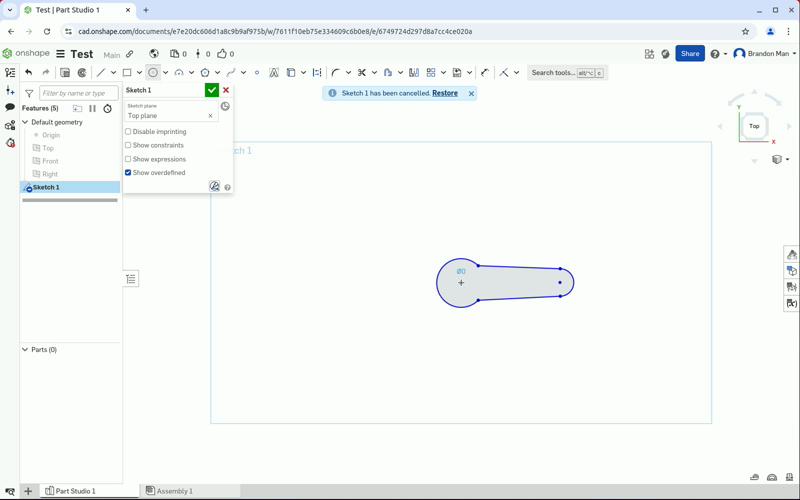
mouse_move(470, 282)
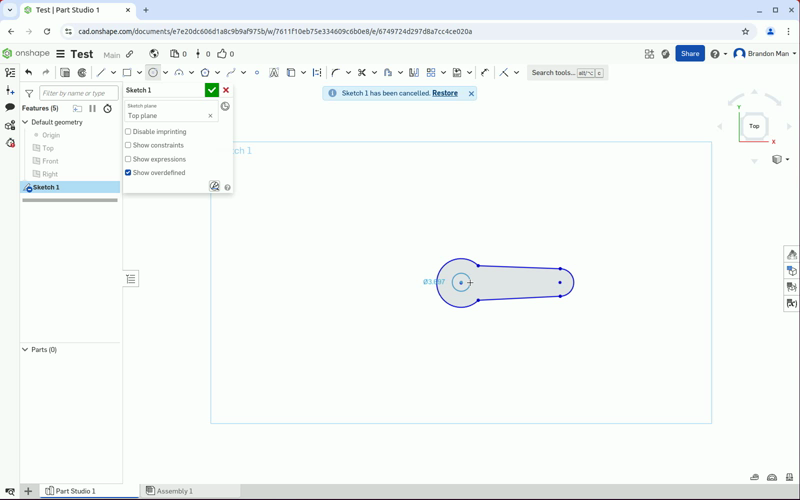
click(470, 282)
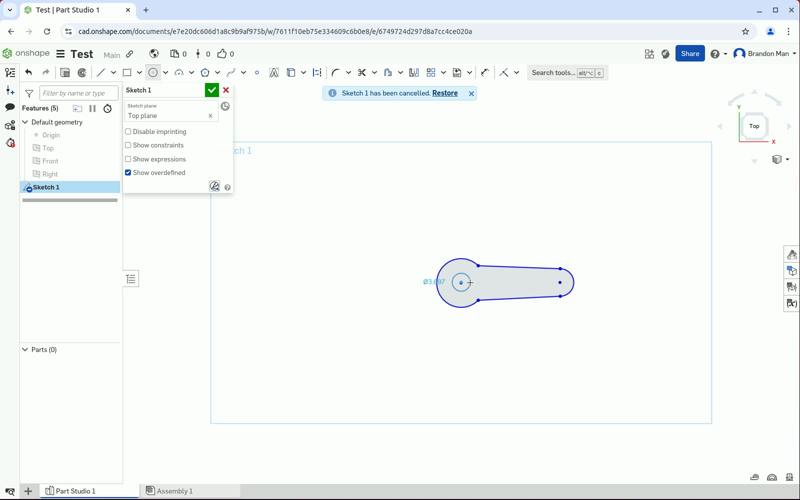
key(esc)
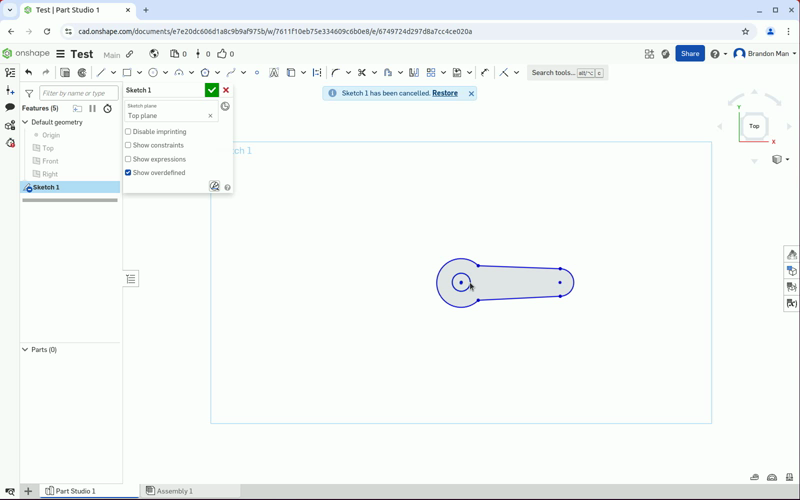
mouse_move(449, 293)
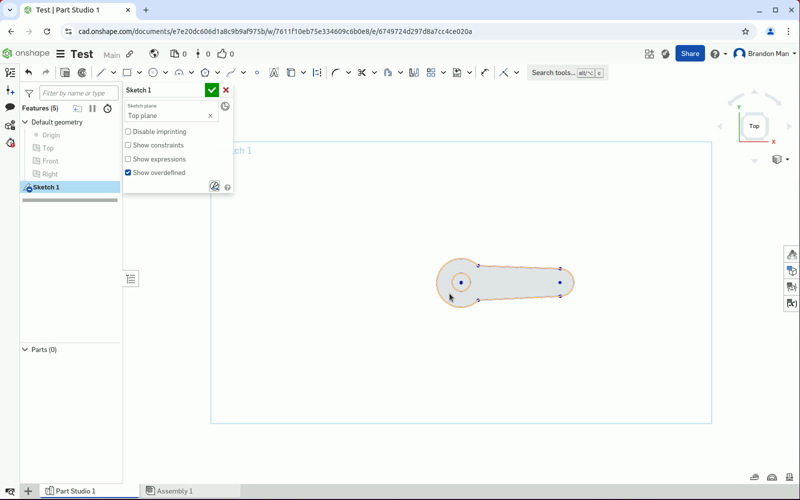
click(449, 293)
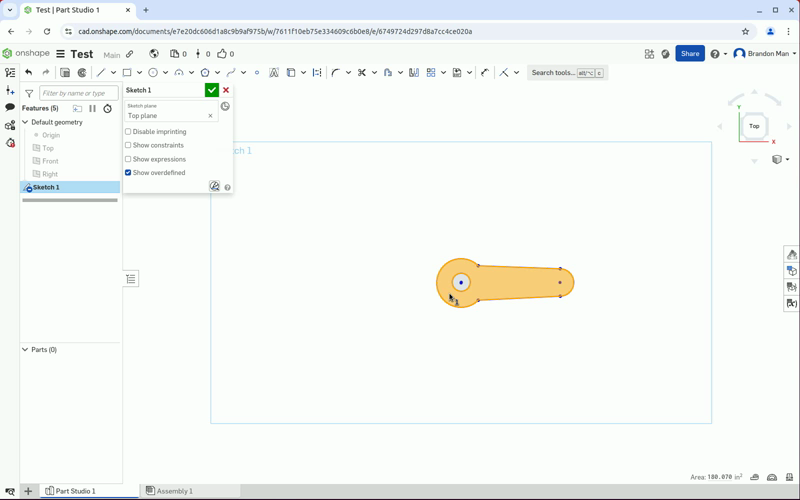
mouse_move(73, 352)
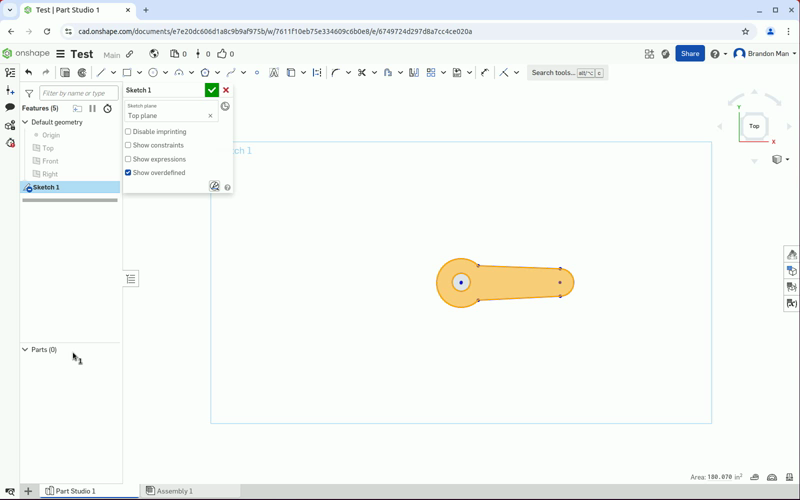
key(shift+y)
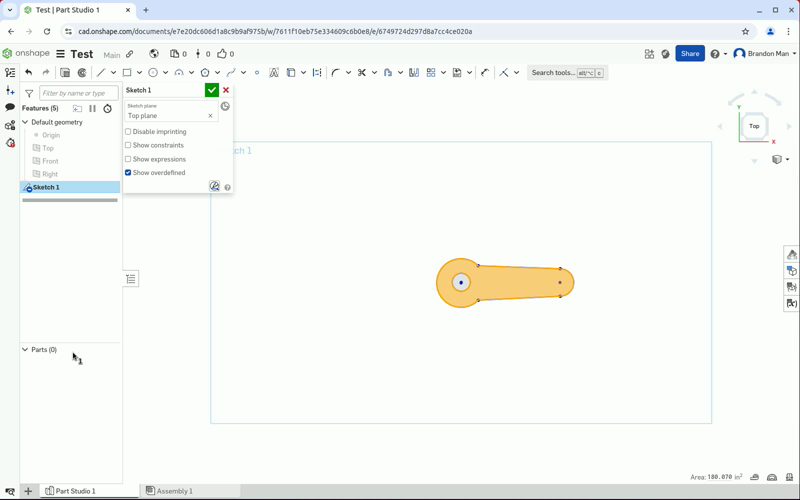
key(shift+e)
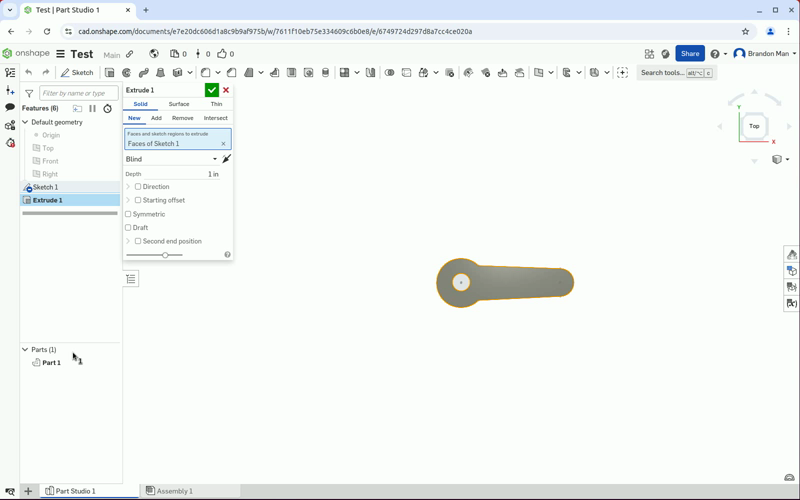
mouse_move(143, 106)
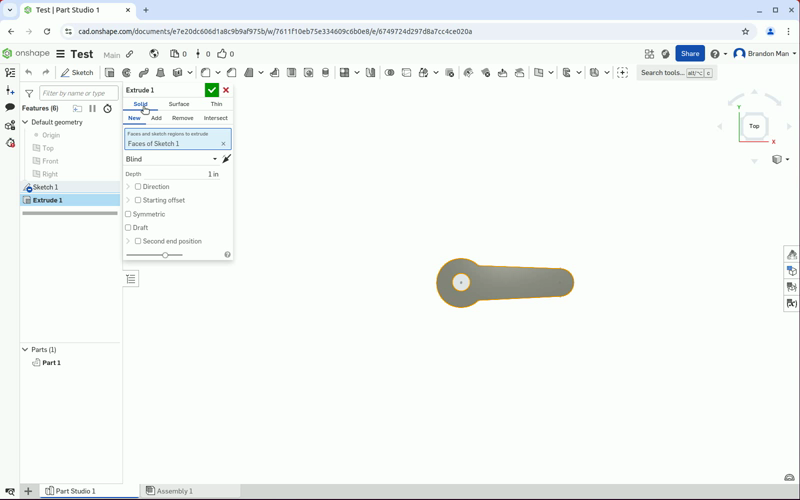
click(143, 106)
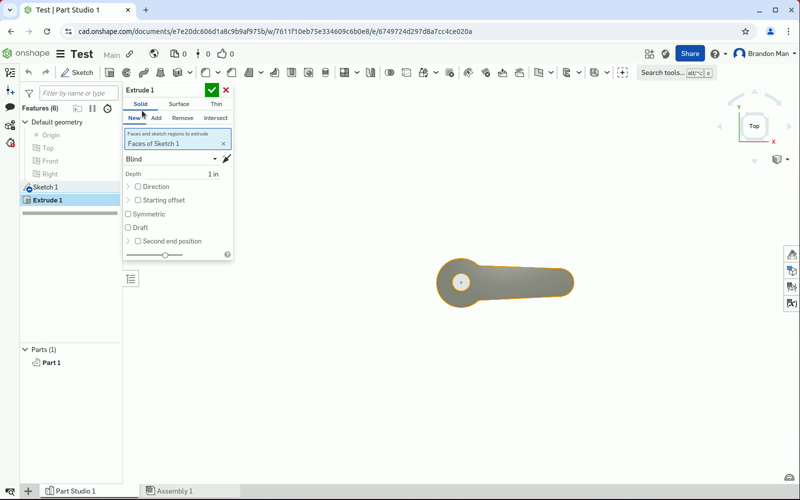
mouse_move(137, 120)
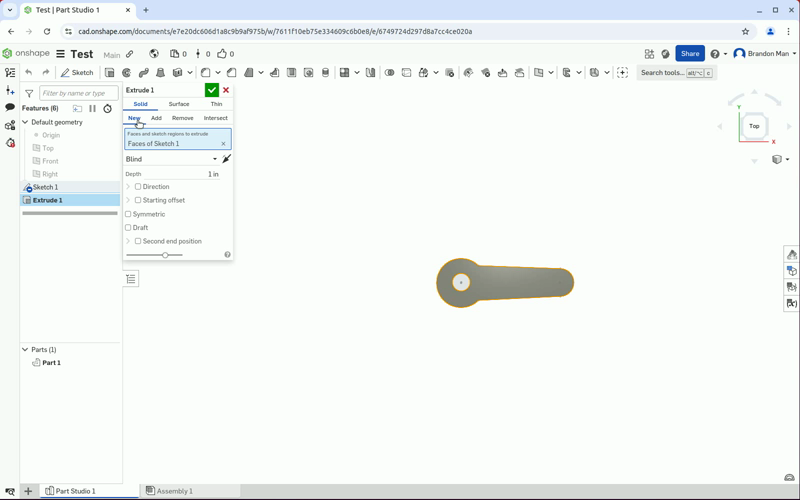
click(137, 120)
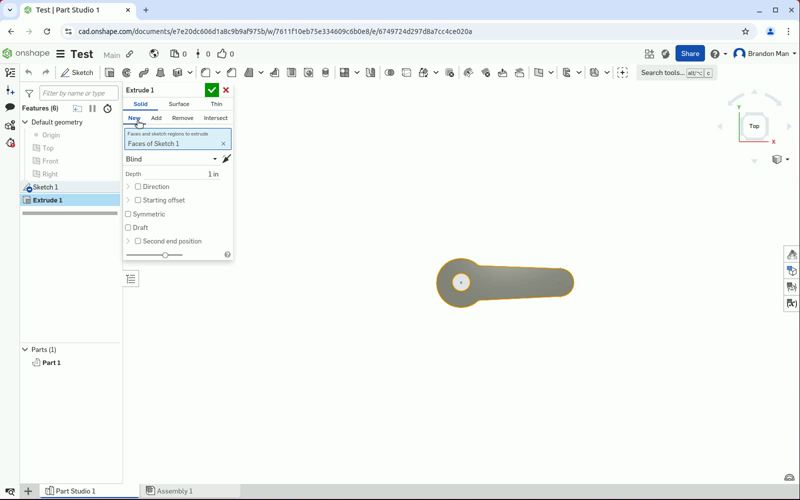
key(tab, 4)
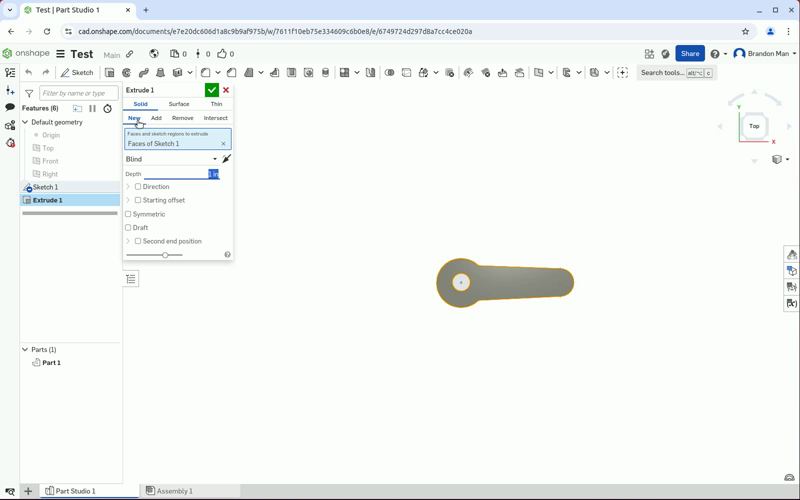
text(1.685)
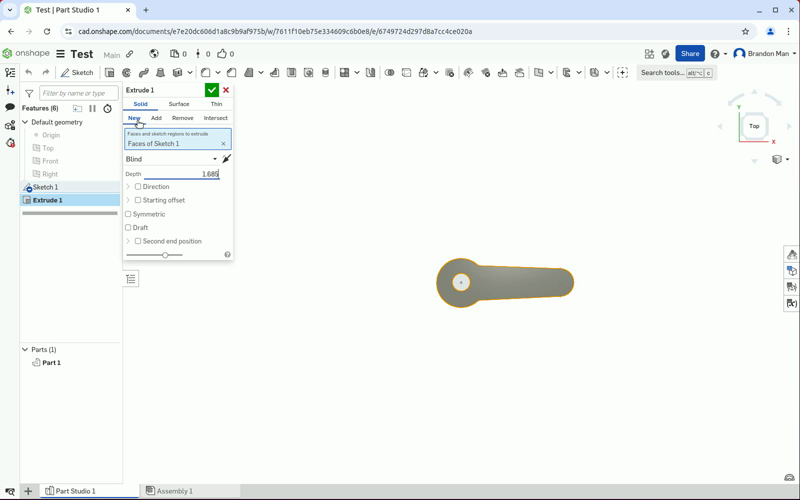
key(enter)
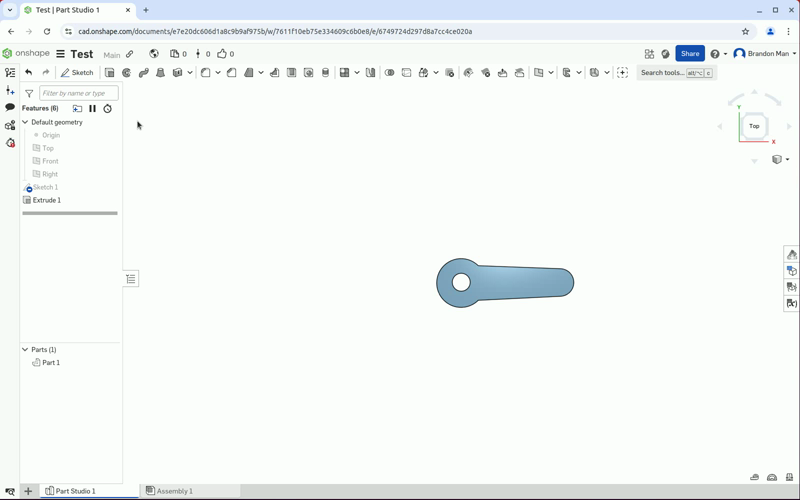
key(shift+h)
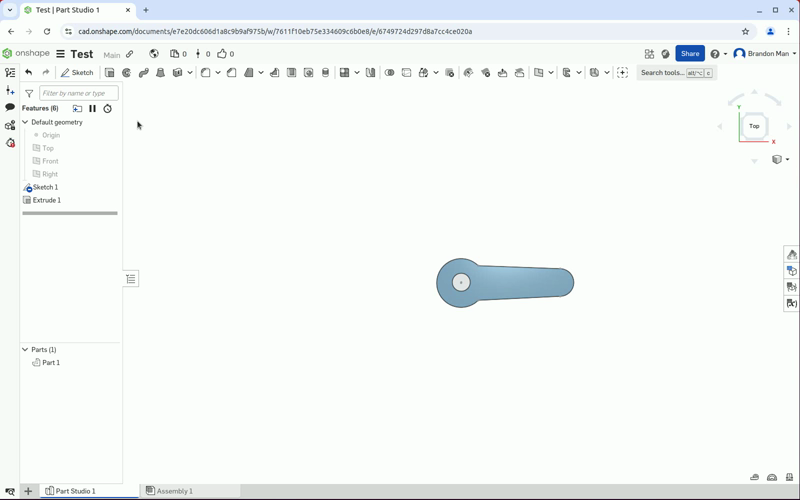
key(shift+h)
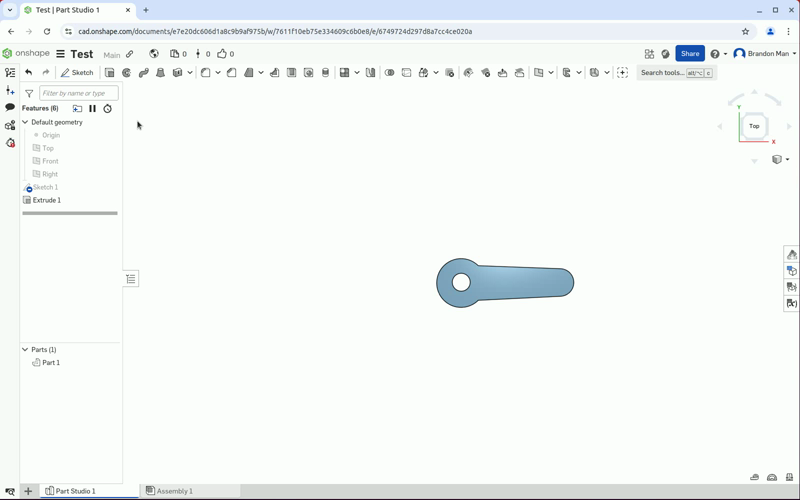
mouse_move(73, 189)
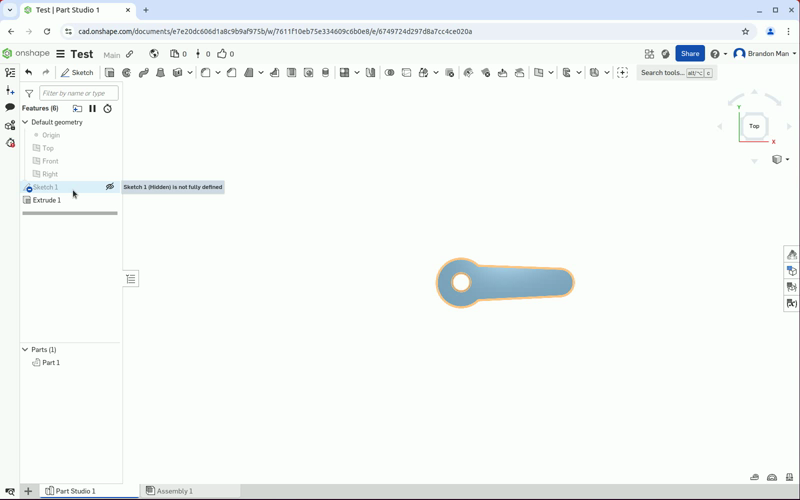
click(73, 189)
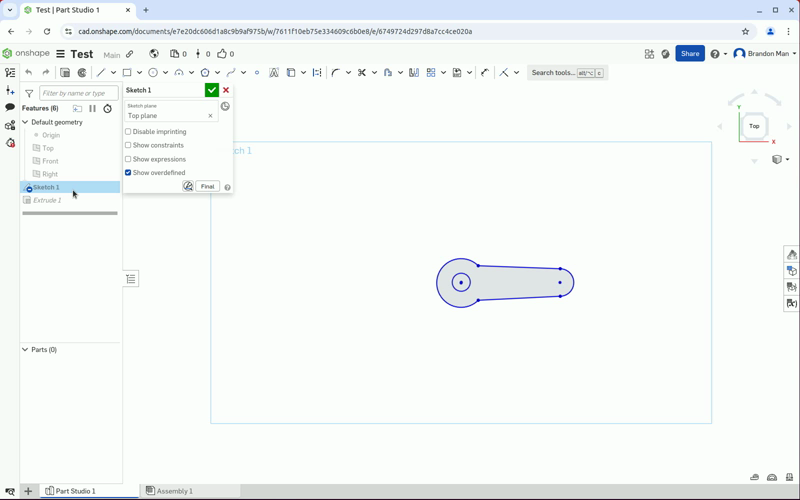
mouse_move(229, 92)
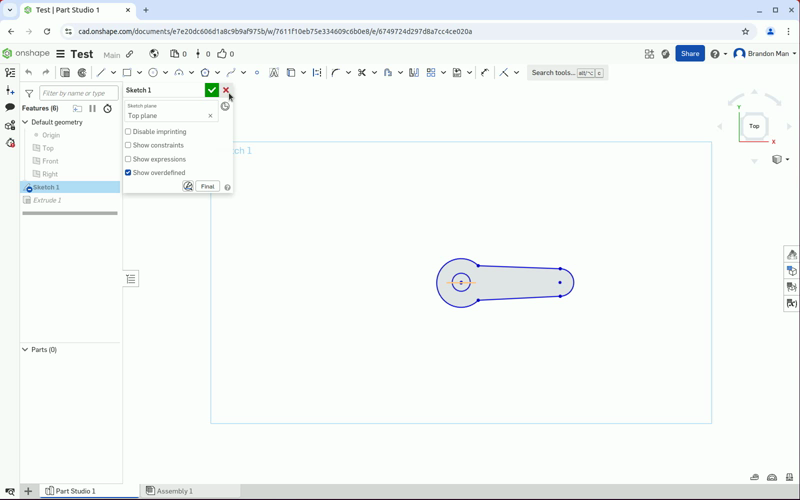
click(229, 92)
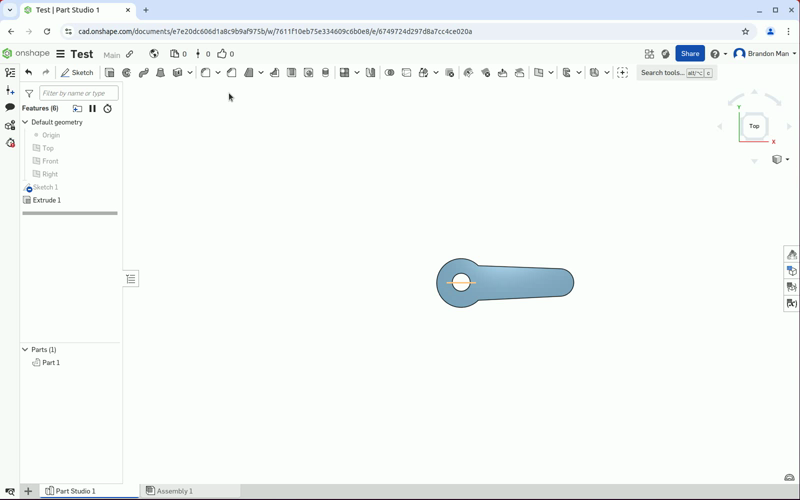
mouse_move(541, 75)
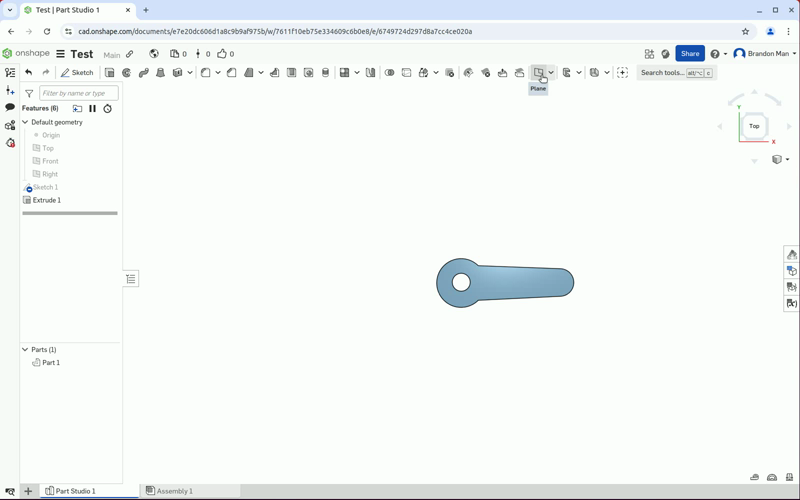
click(541, 75)
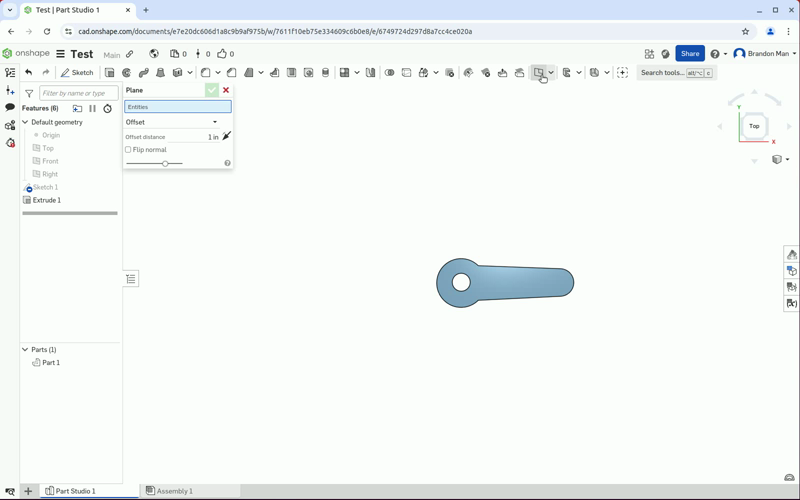
mouse_move(73, 150)
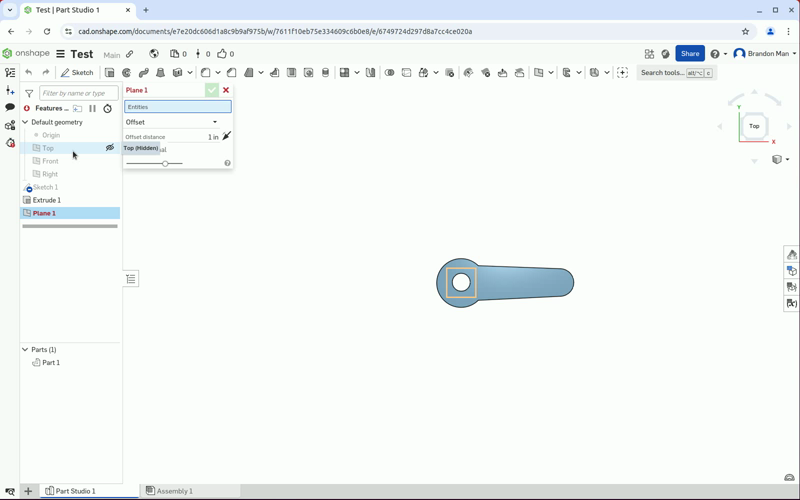
click(73, 150)
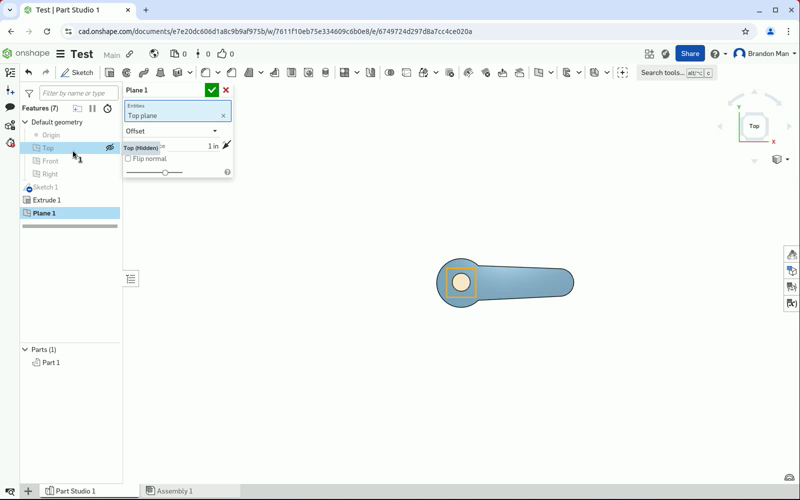
key(tab, 2)
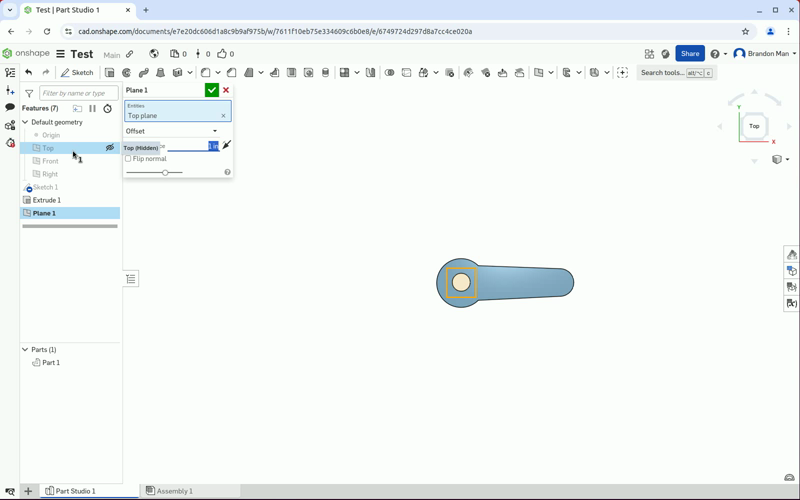
text(1.695)
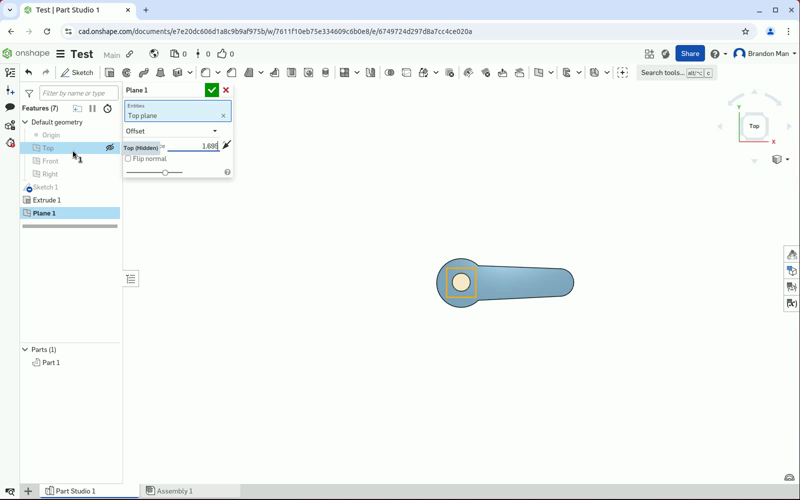
key(enter, 2)
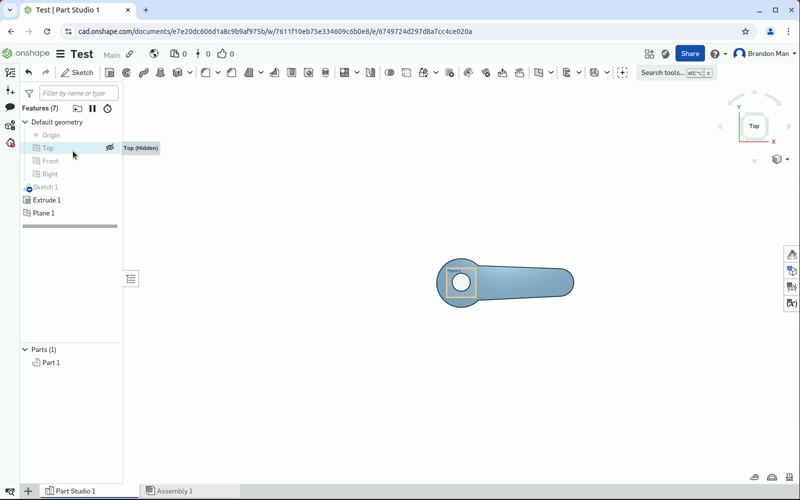
key(shift+s)
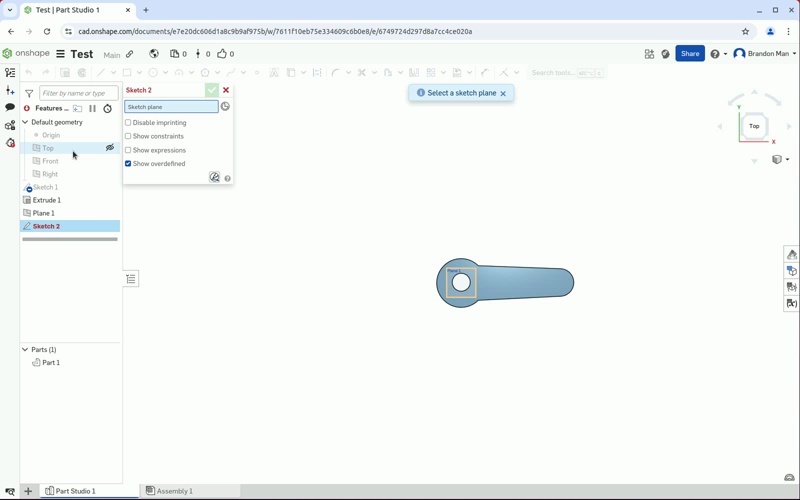
mouse_move(73, 215)
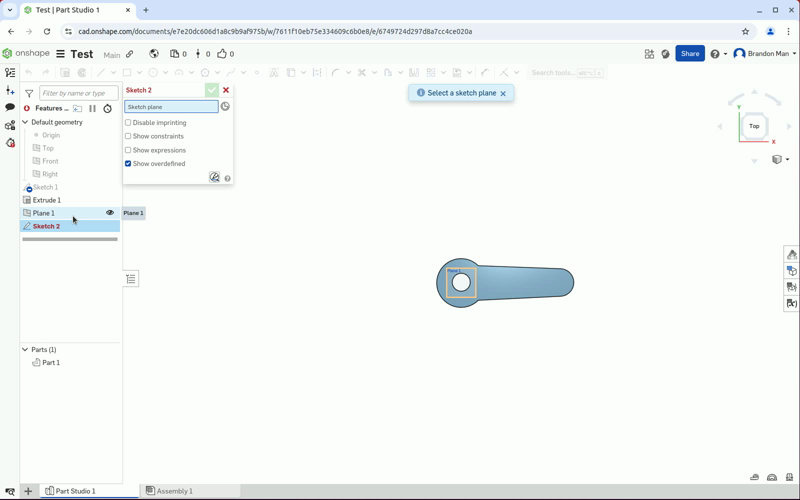
click(73, 215)
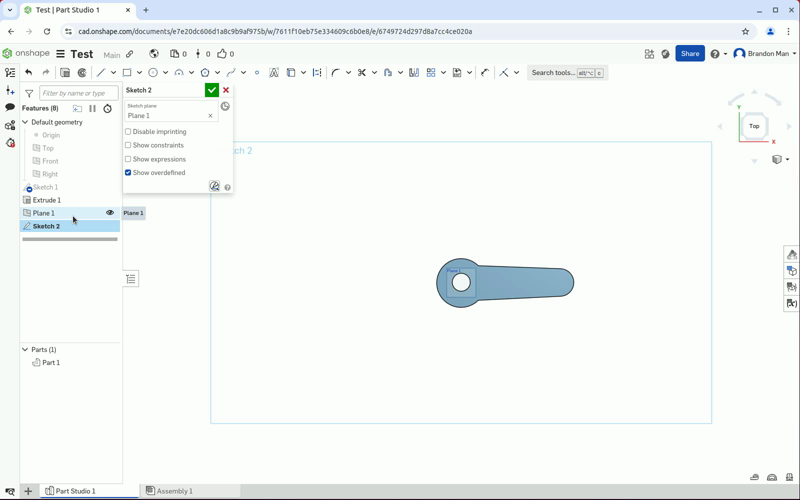
mouse_move(73, 352)
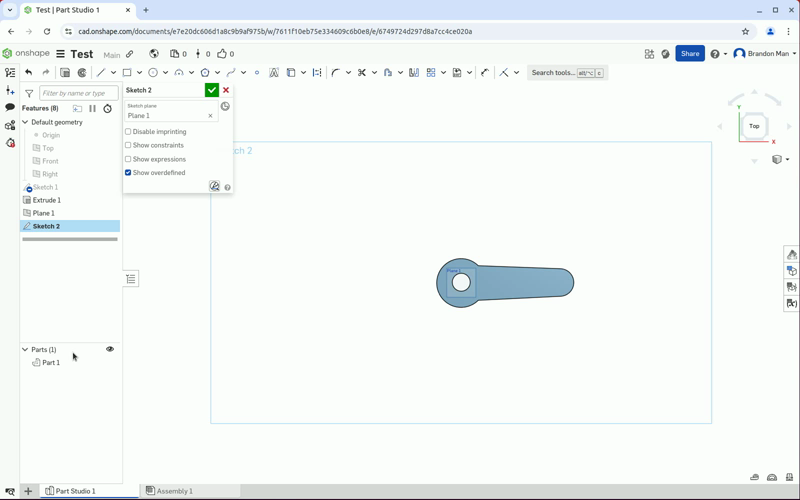
key(y)
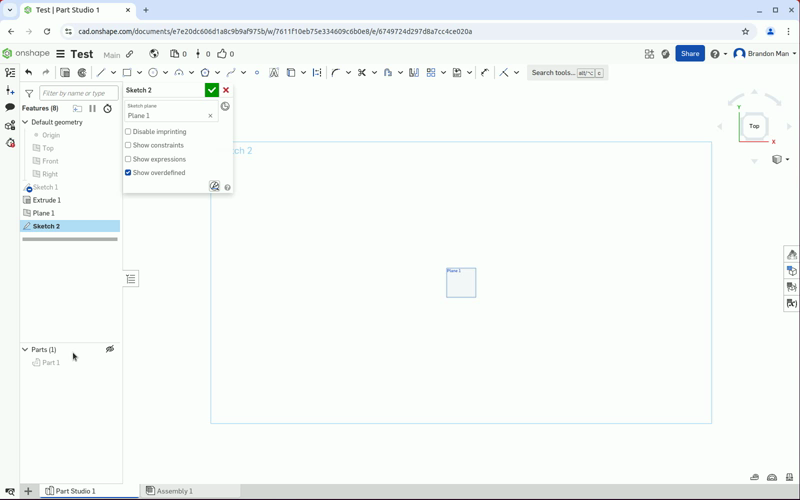
key(c)
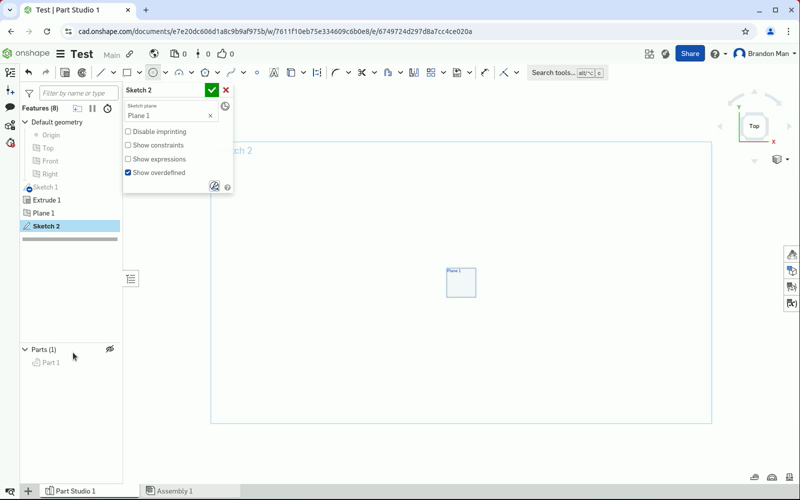
key_down(shift)
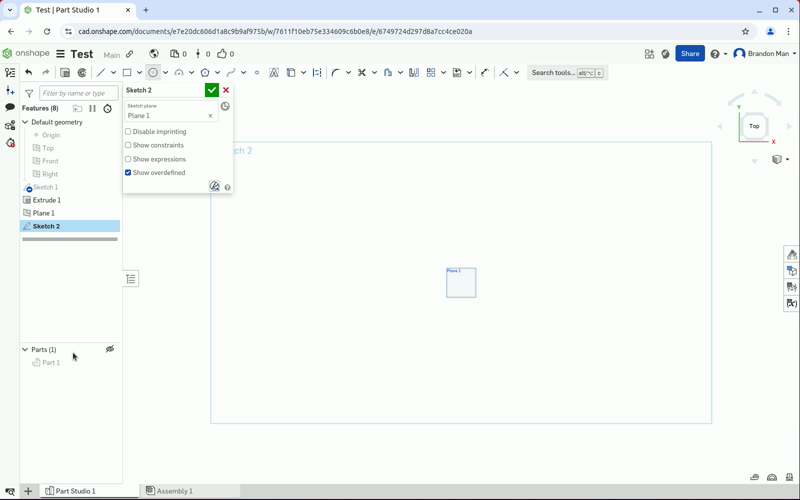
mouse_move(461, 282)
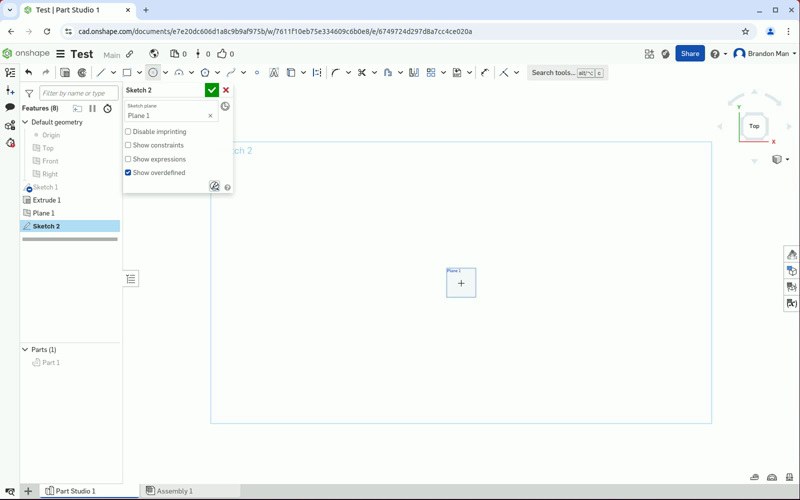
click(461, 282)
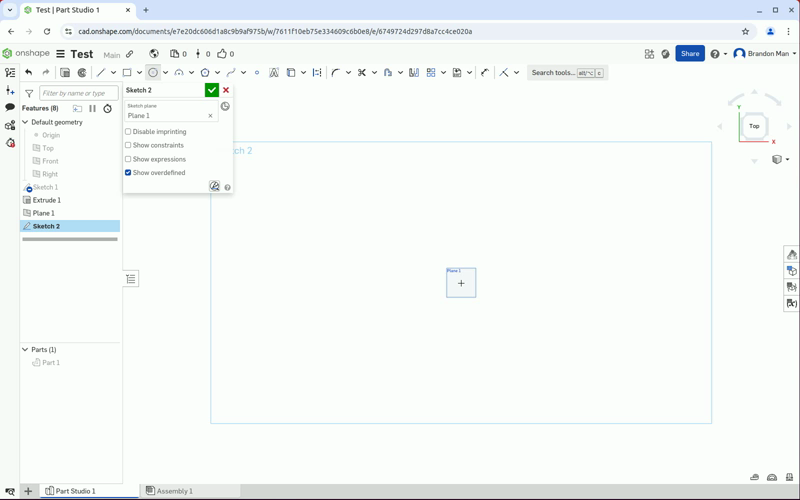
key_up(shift)
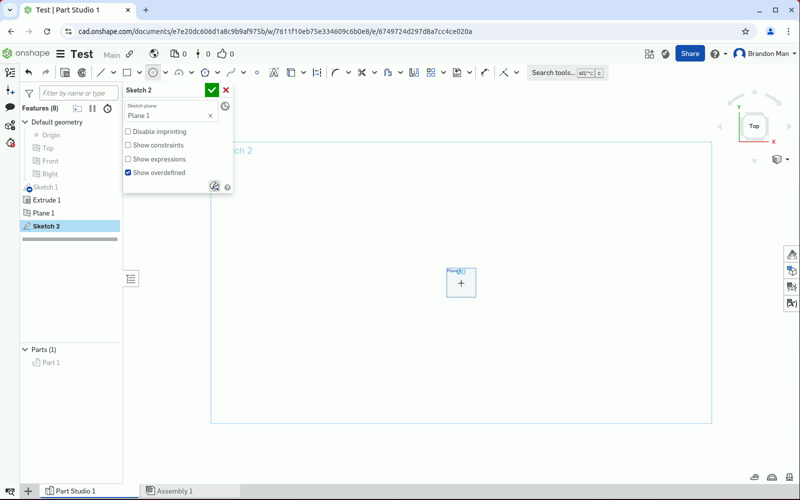
mouse_move(486, 282)
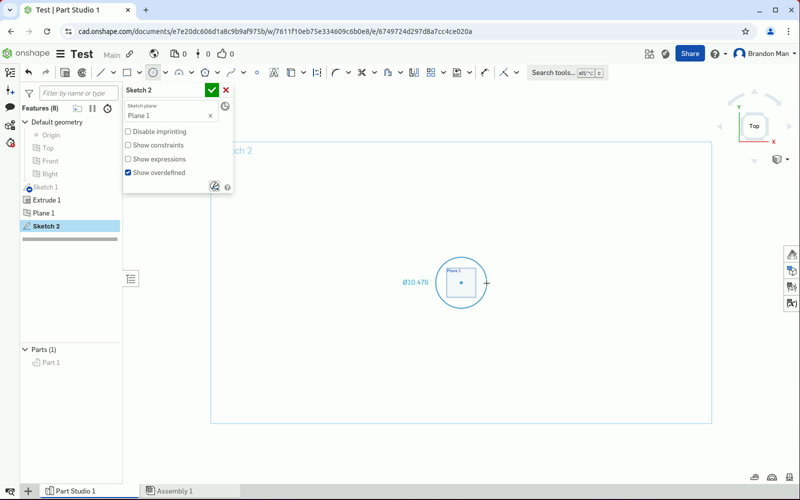
click(486, 282)
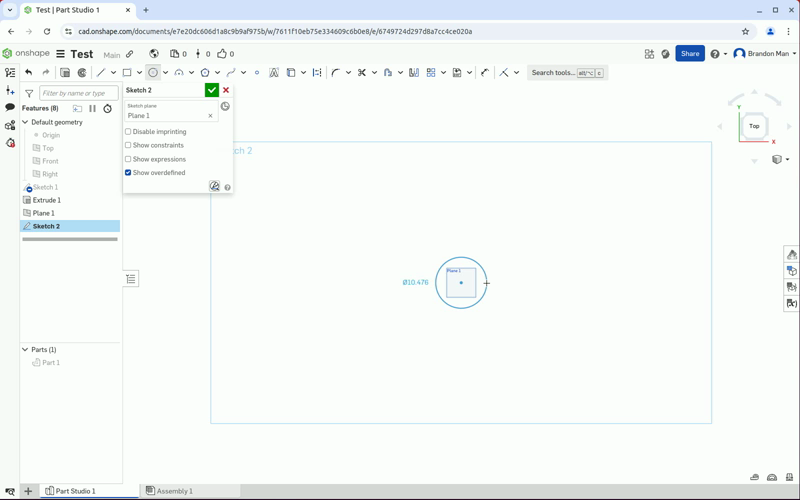
key(esc)
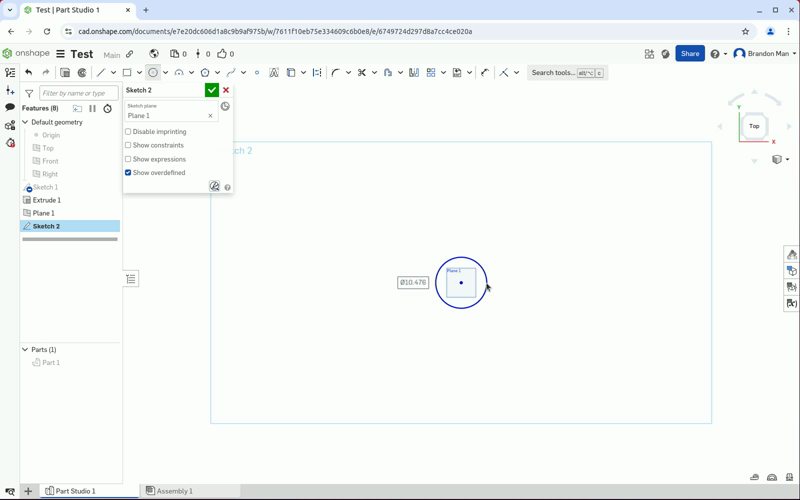
key(c)
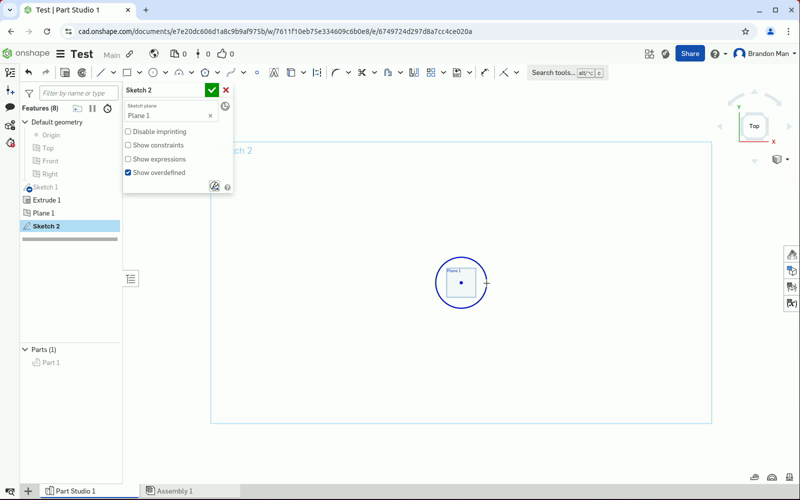
key_down(shift)
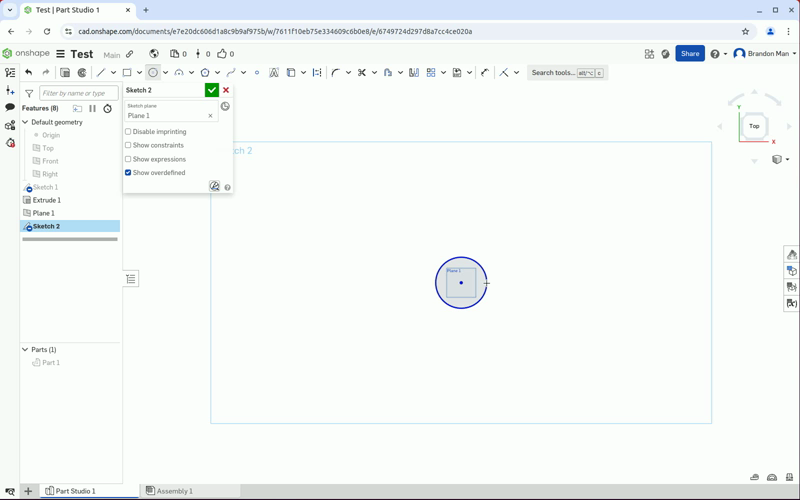
mouse_move(461, 282)
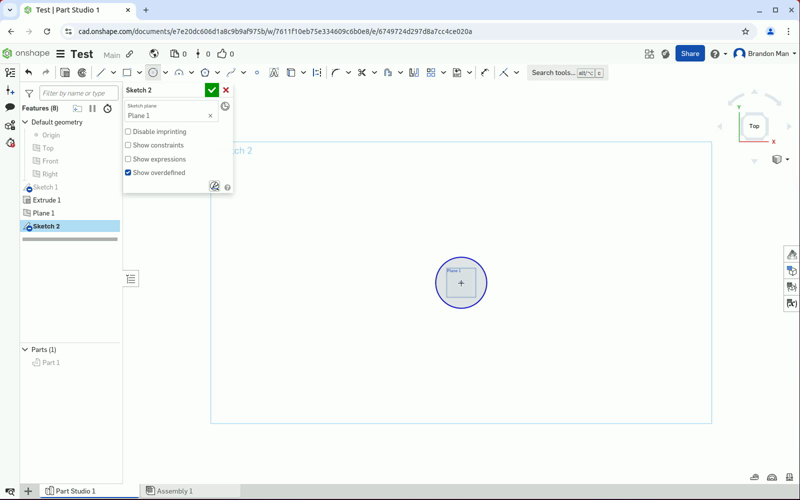
click(461, 282)
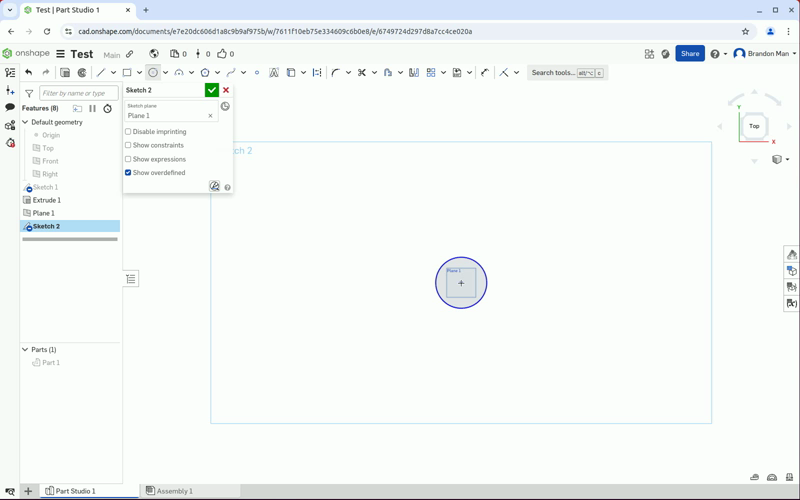
key_up(shift)
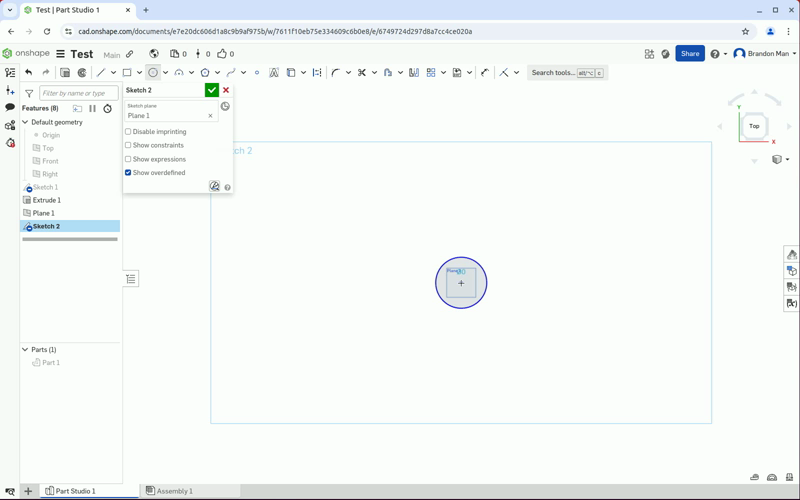
mouse_move(479, 282)
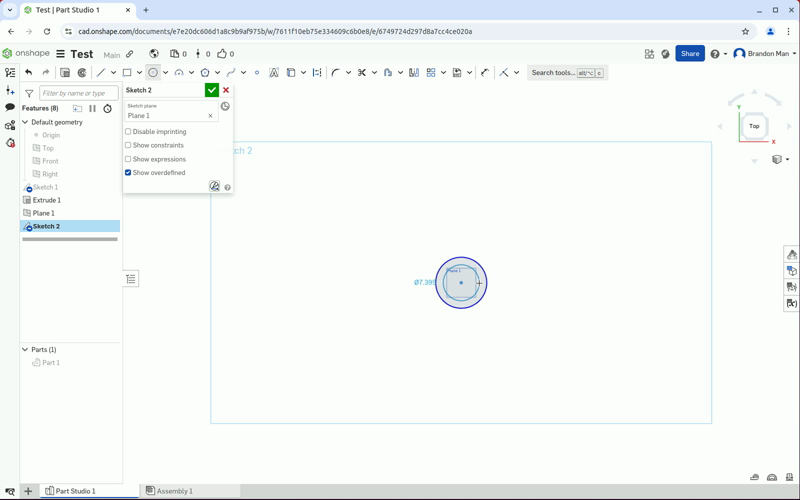
click(479, 282)
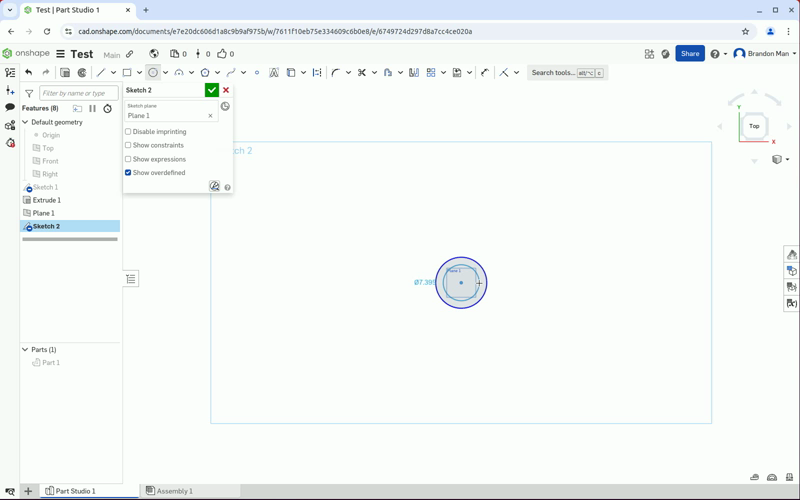
key(esc)
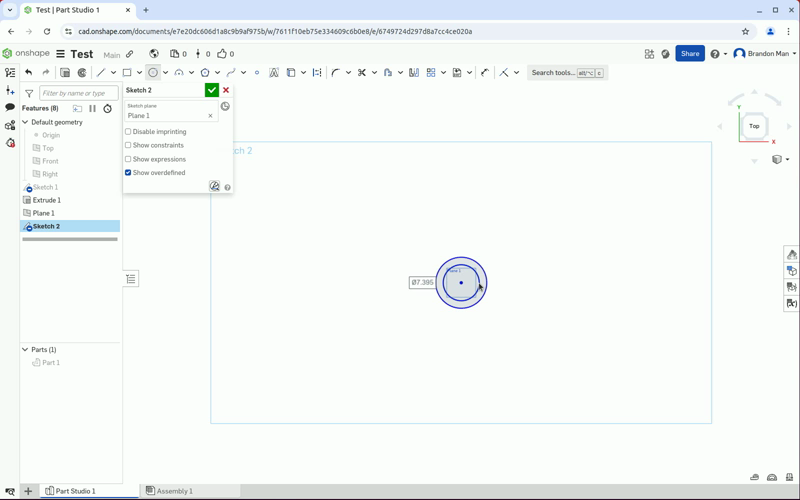
mouse_move(455, 301)
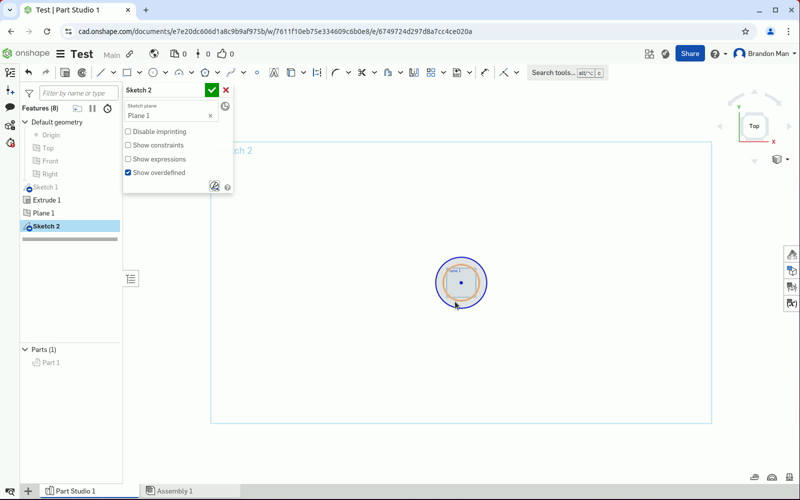
scroll(6)
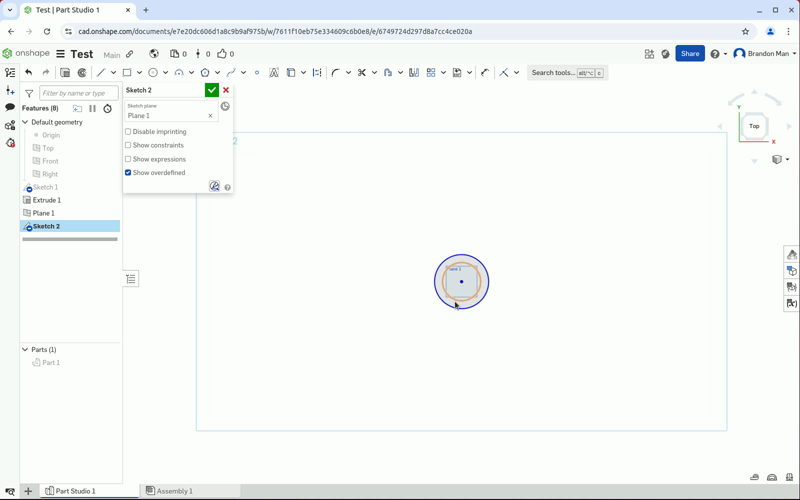
scroll(6)
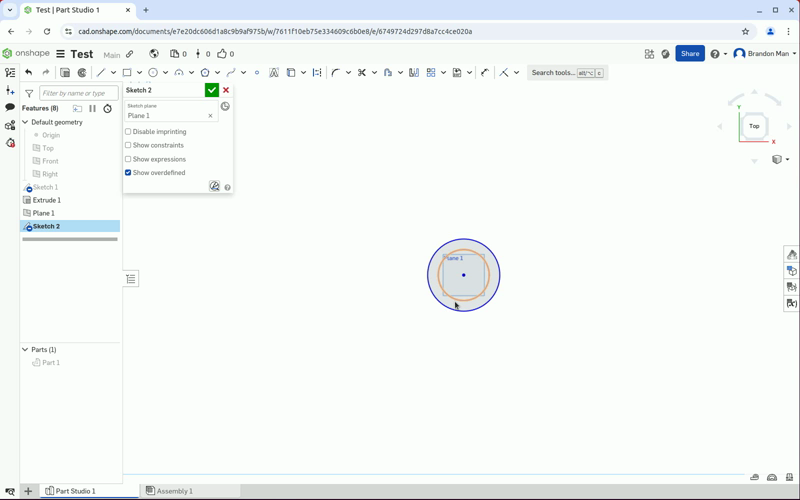
scroll(6)
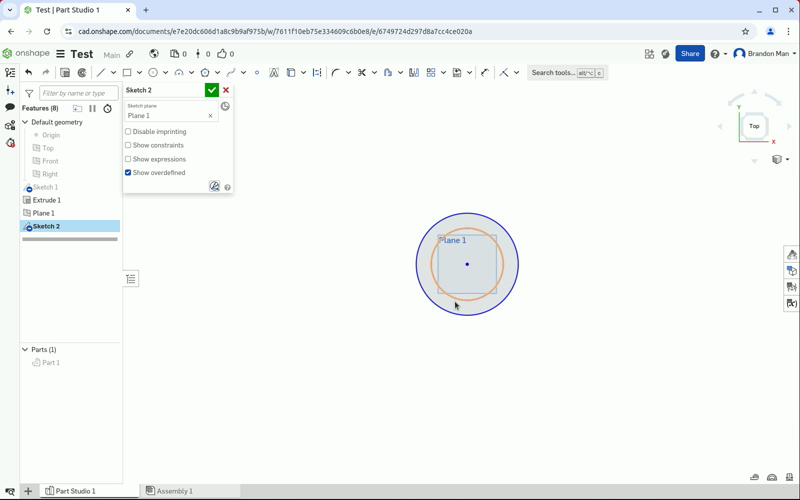
scroll(6)
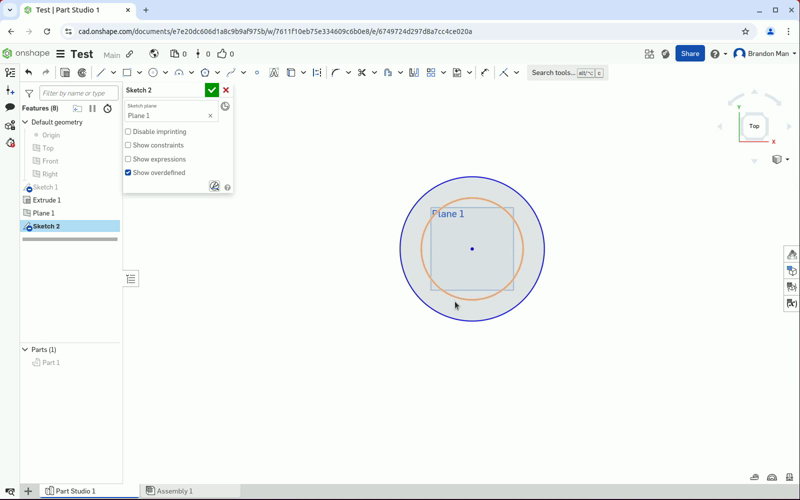
scroll(6)
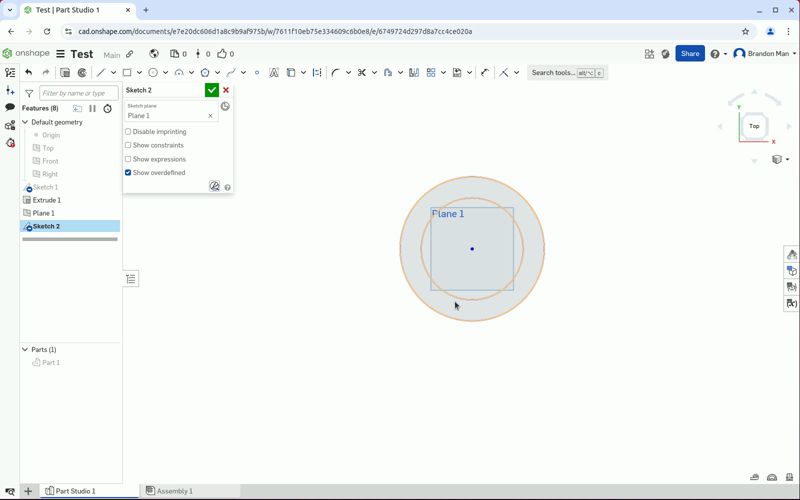
scroll(6)
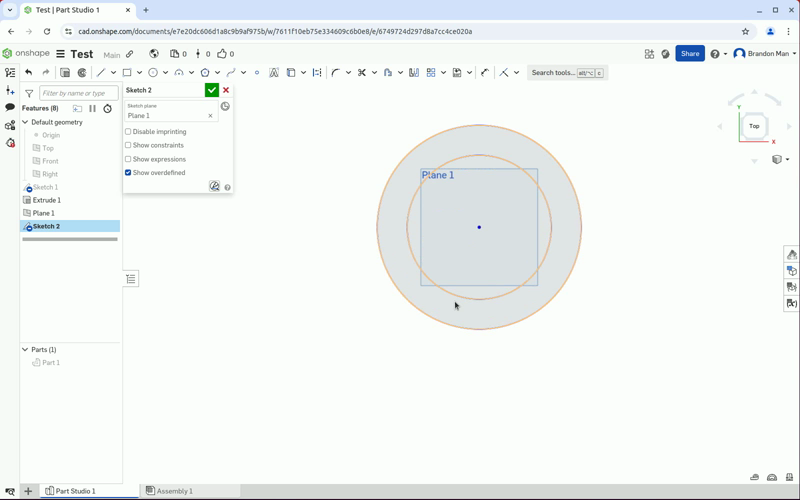
scroll(6)
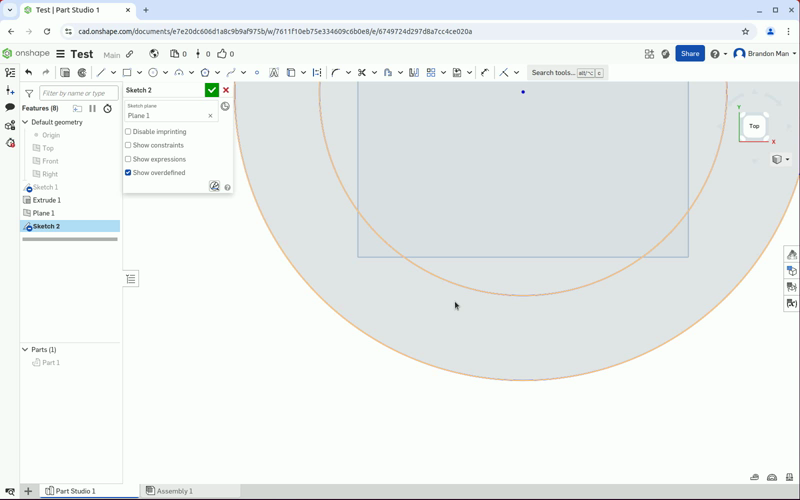
click(455, 301)
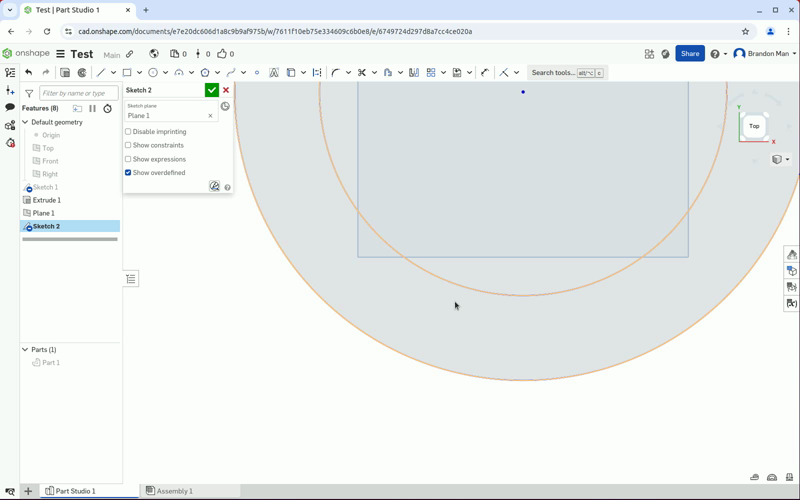
scroll(-6)
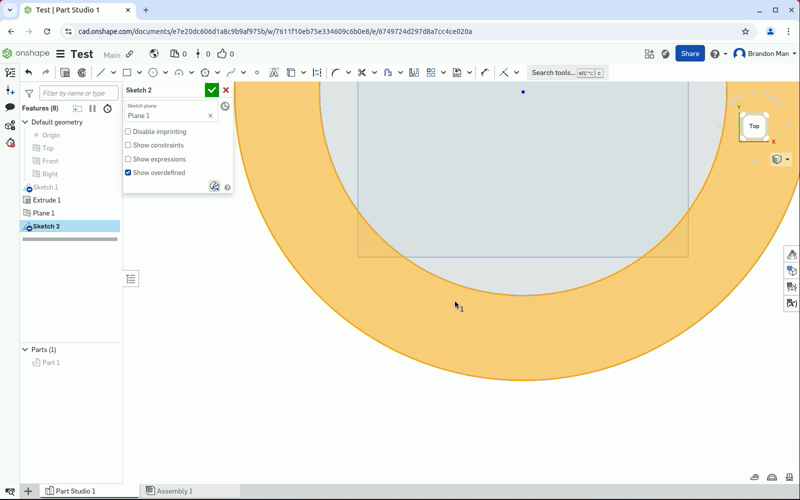
scroll(-6)
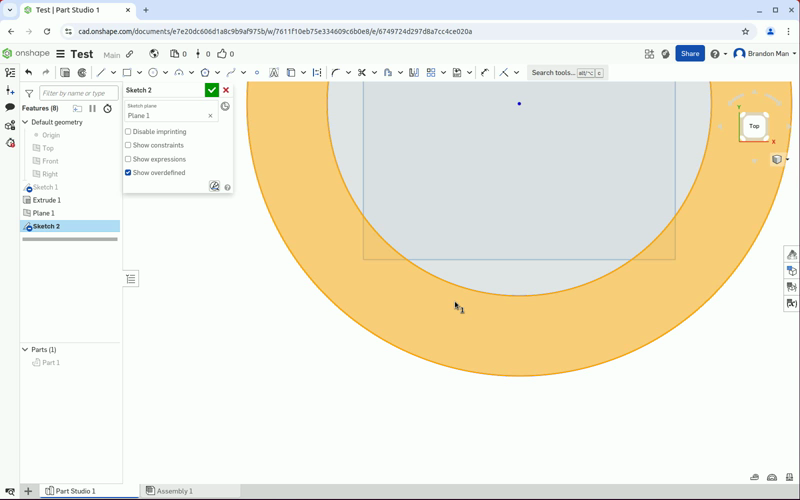
scroll(-6)
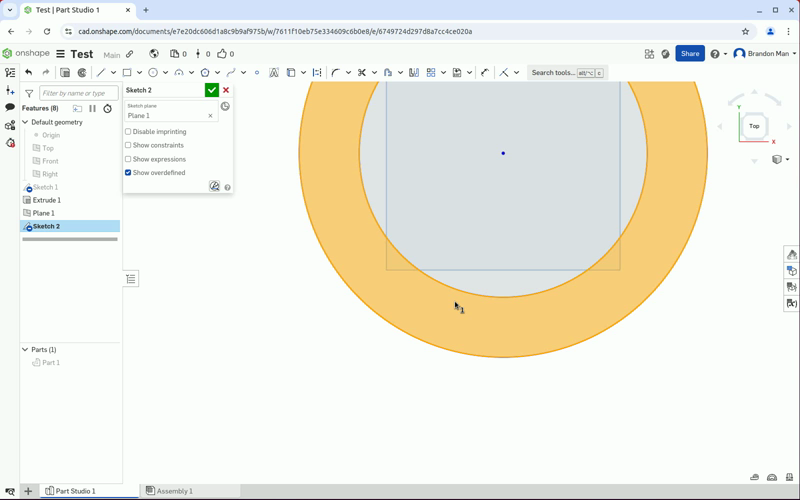
scroll(-6)
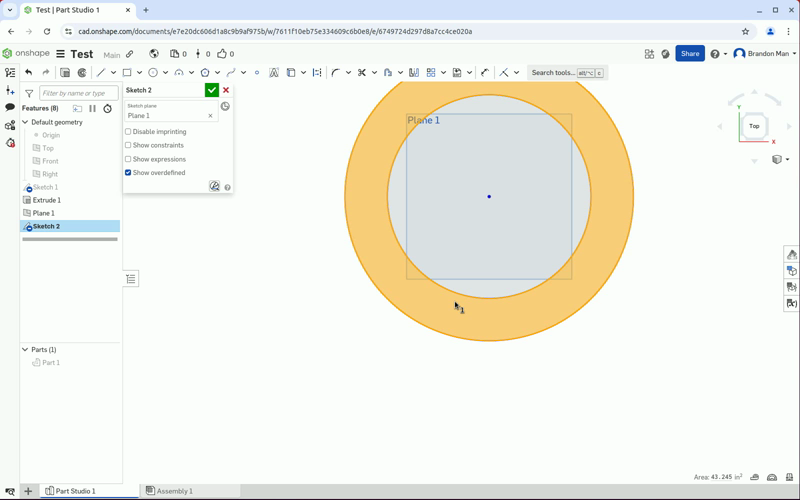
scroll(-6)
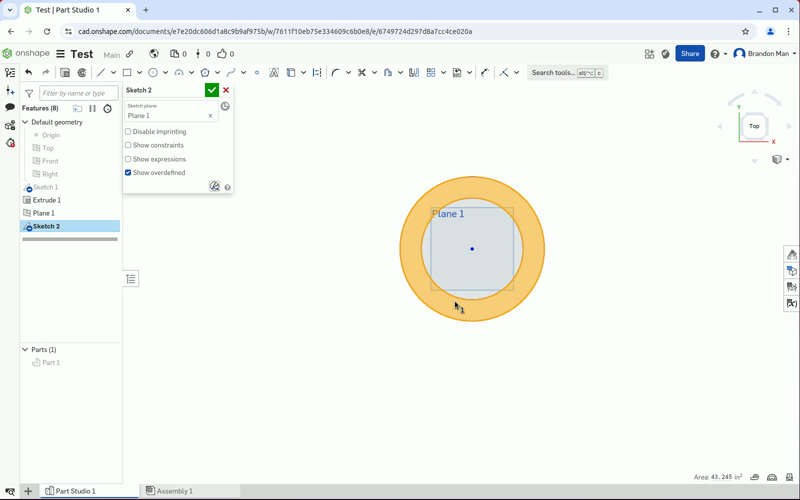
scroll(-6)
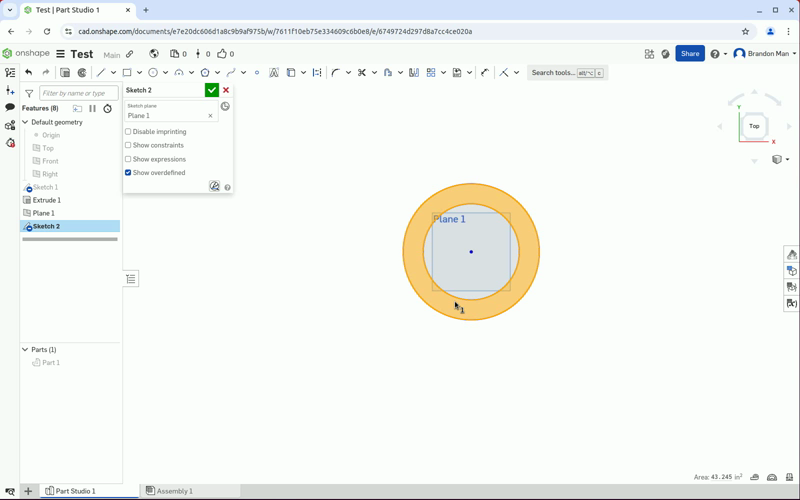
scroll(-6)
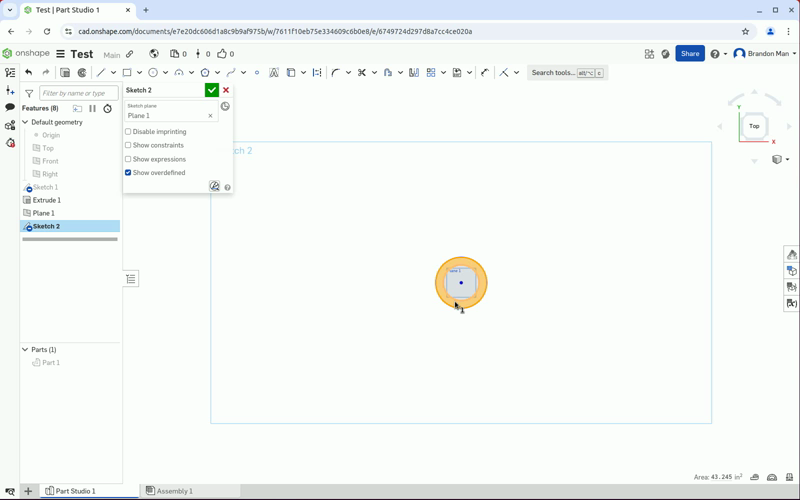
mouse_move(73, 352)
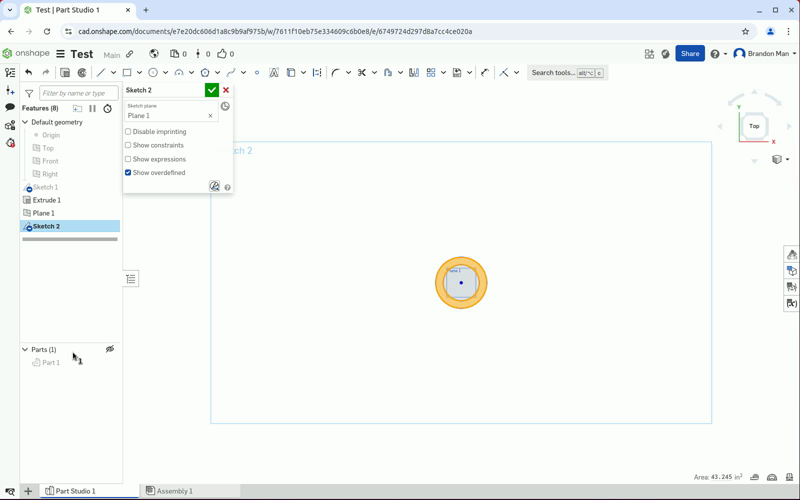
key(shift+y)
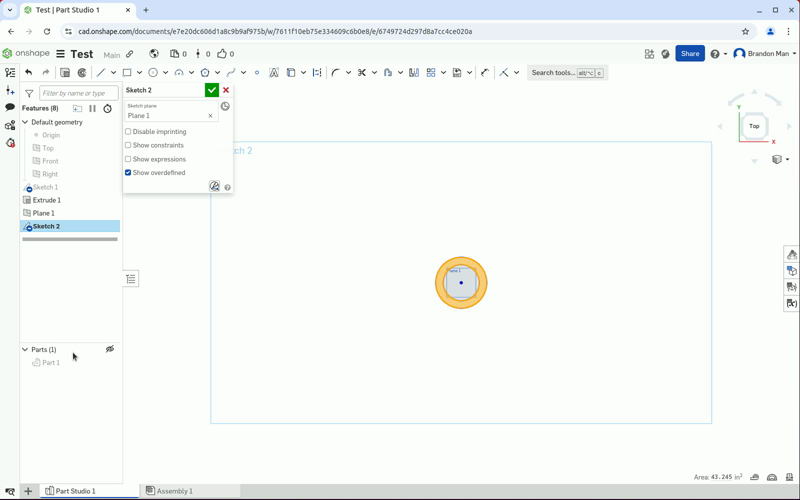
key(shift+e)
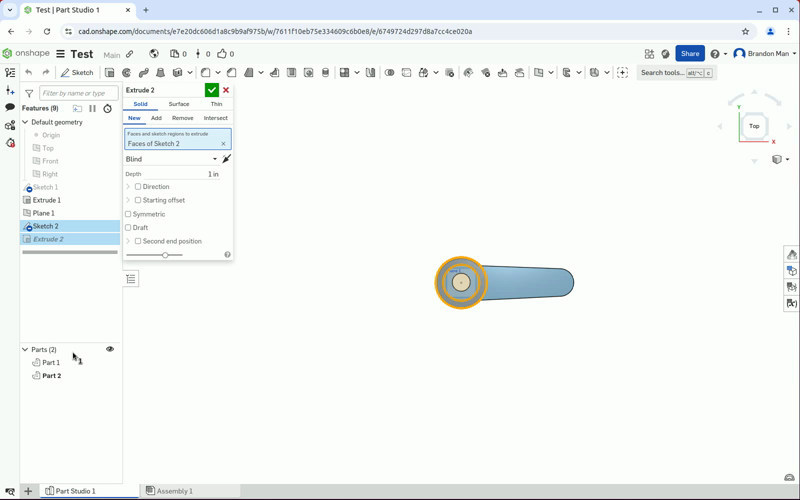
mouse_move(143, 106)
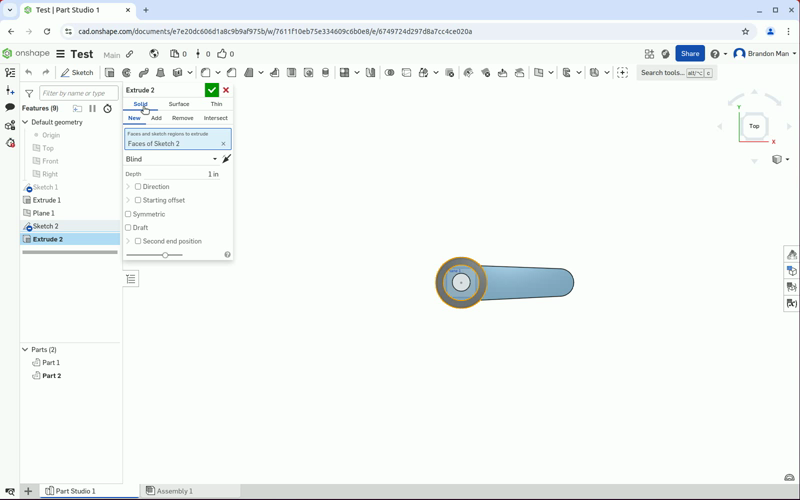
click(143, 106)
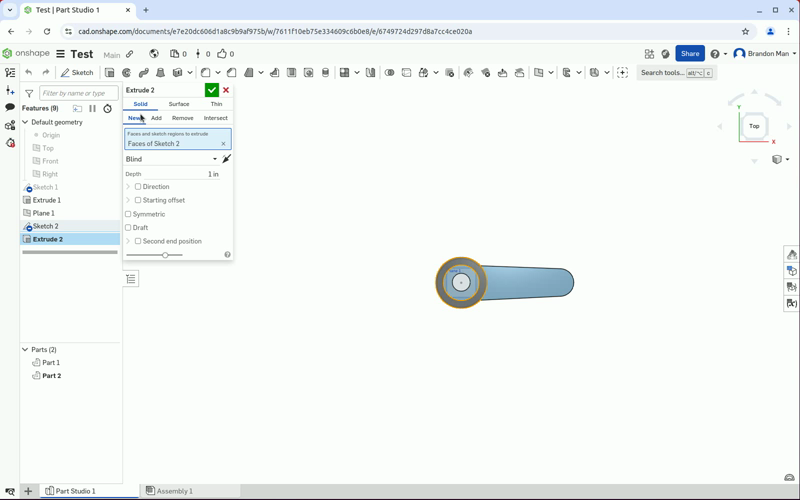
mouse_move(137, 120)
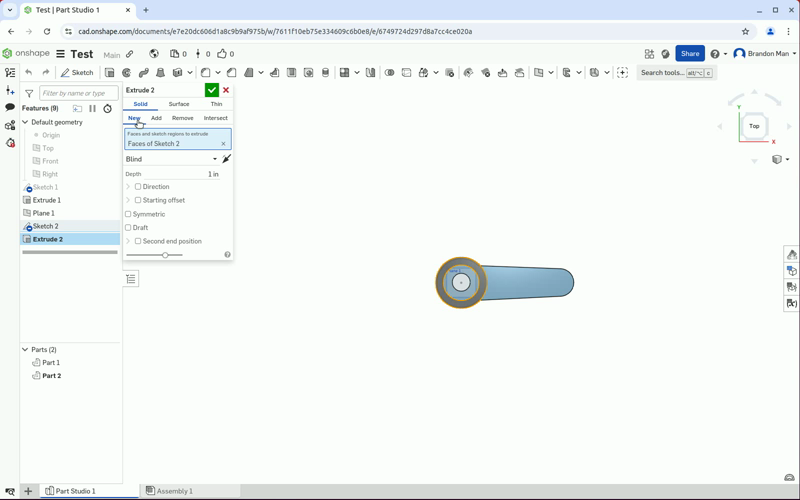
click(137, 120)
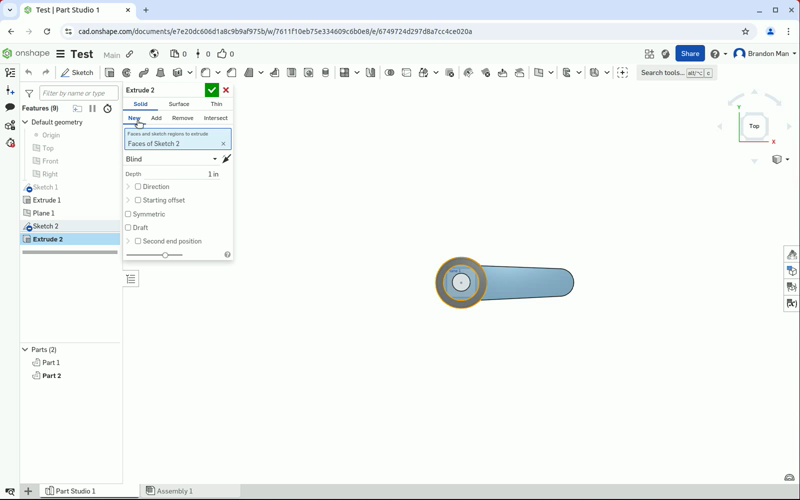
key(tab, 4)
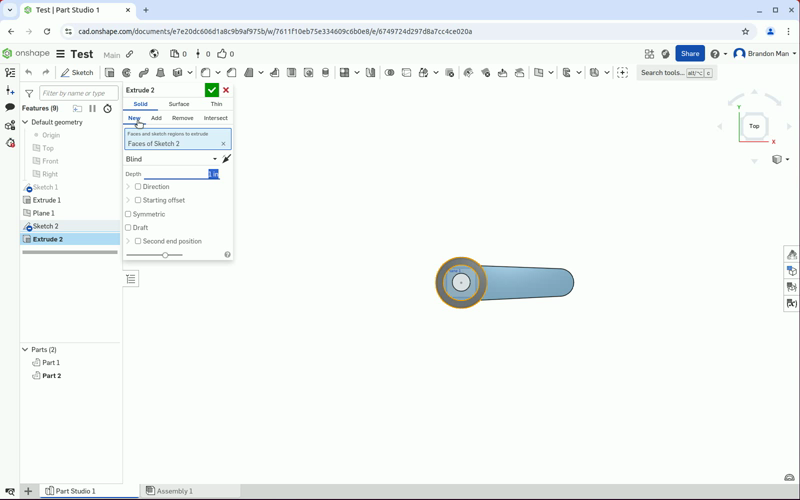
text(2.889)
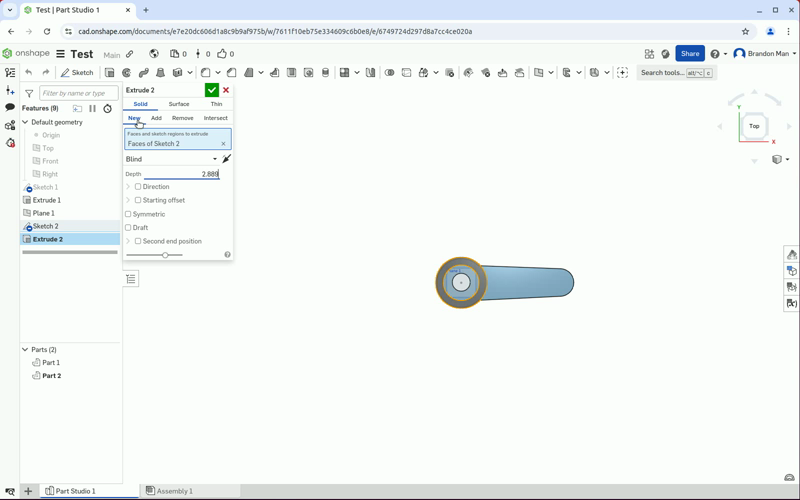
key(enter)
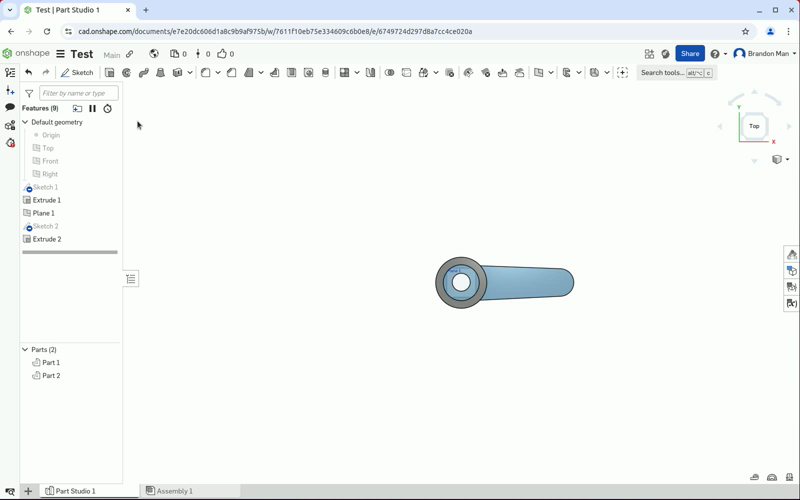
key(shift+h)
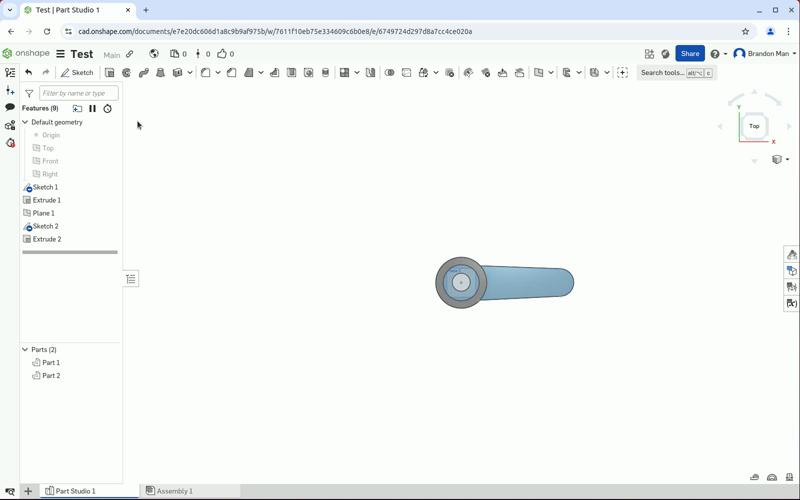
key(shift+h)
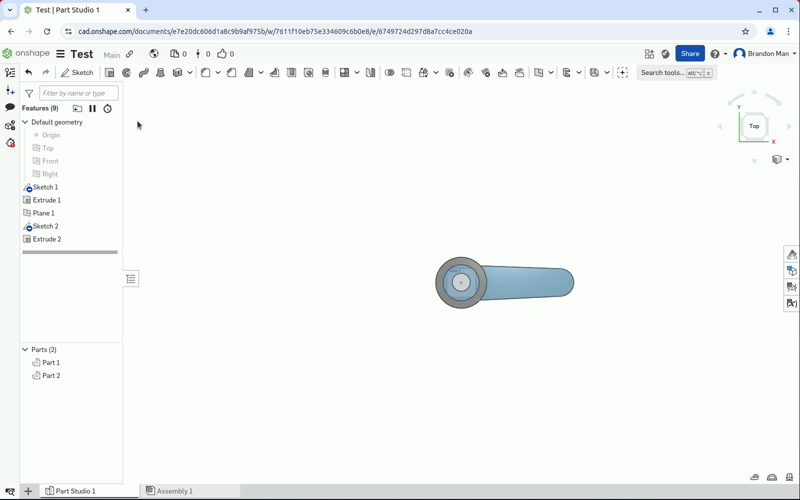
key(shift+7)
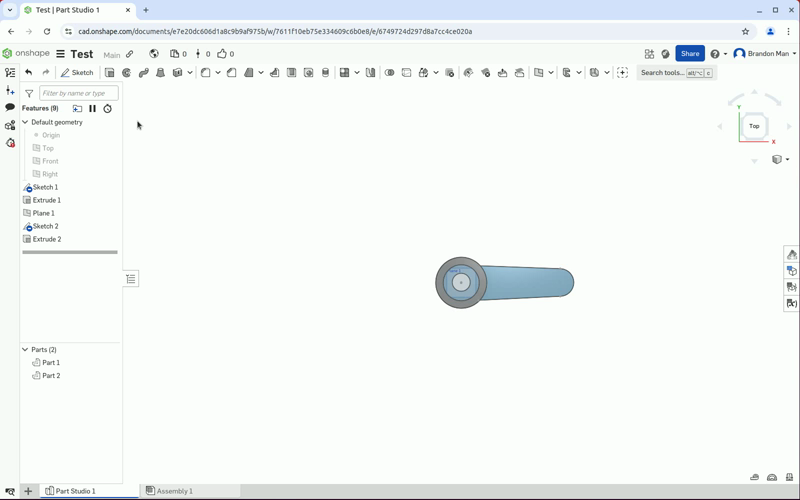
key(up, 3)
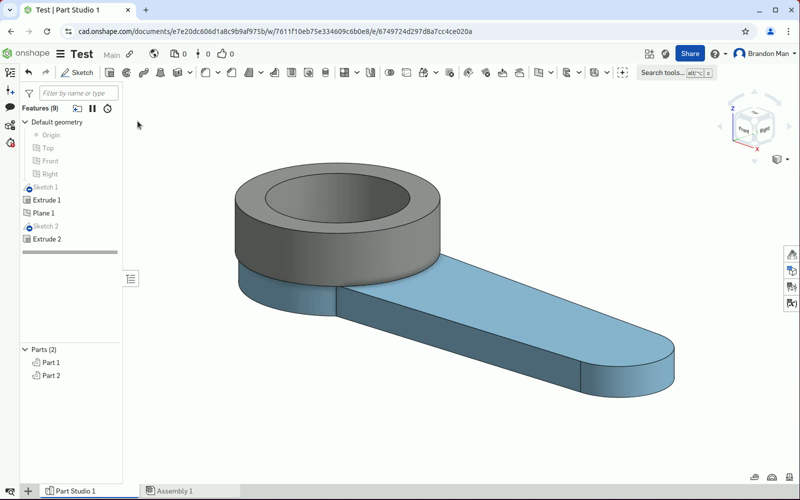
key(left, 3)
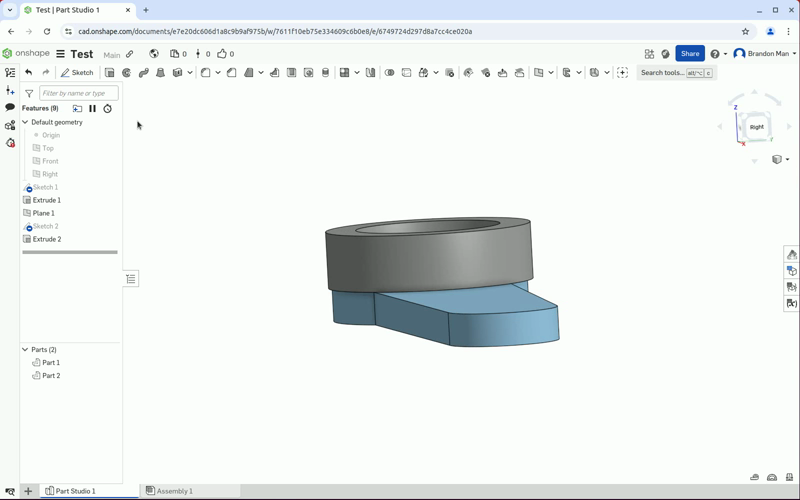
key(right, 3)
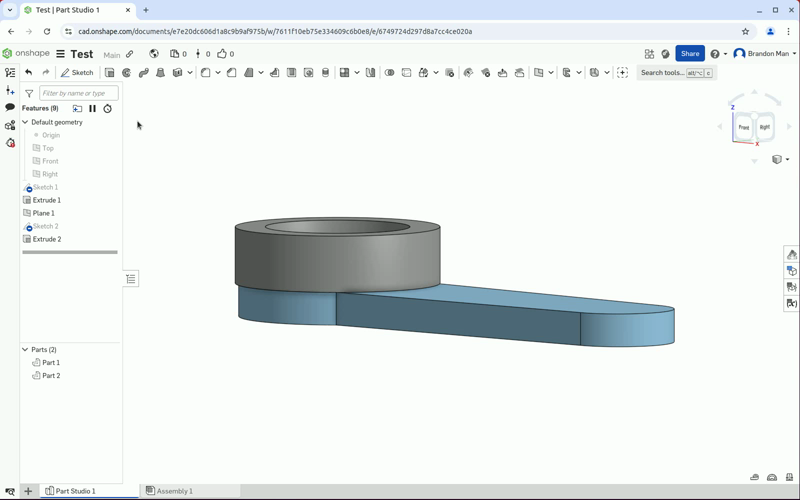
key(down, 3)
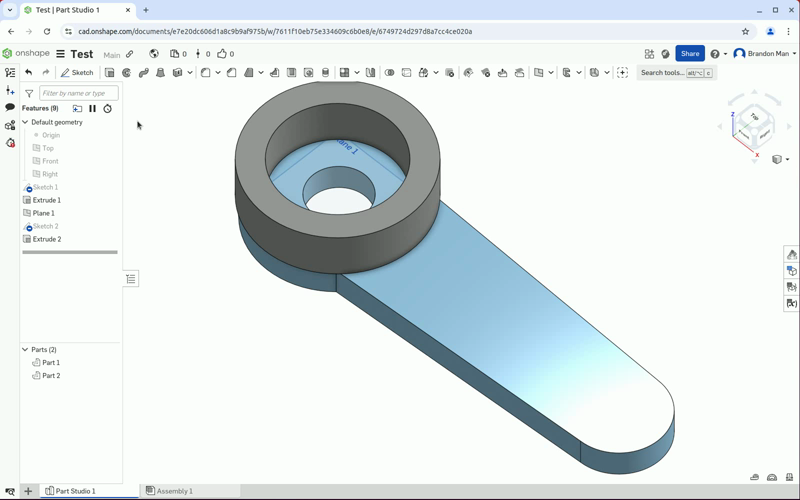
mouse_move(73, 189)
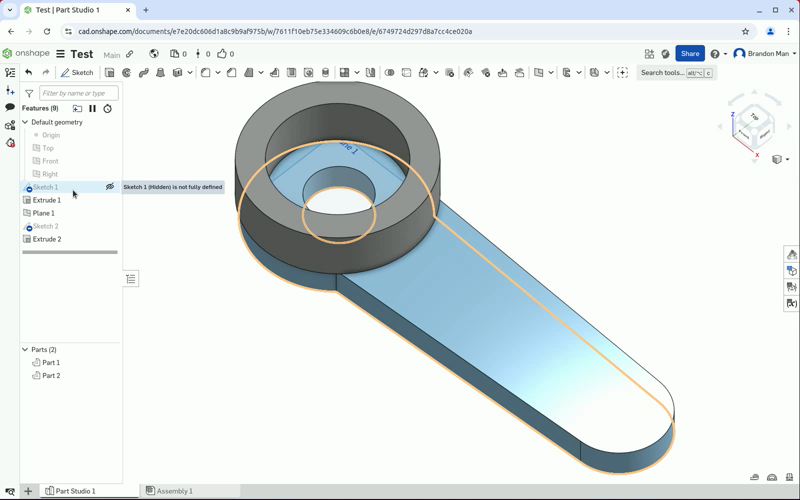
click(73, 189)